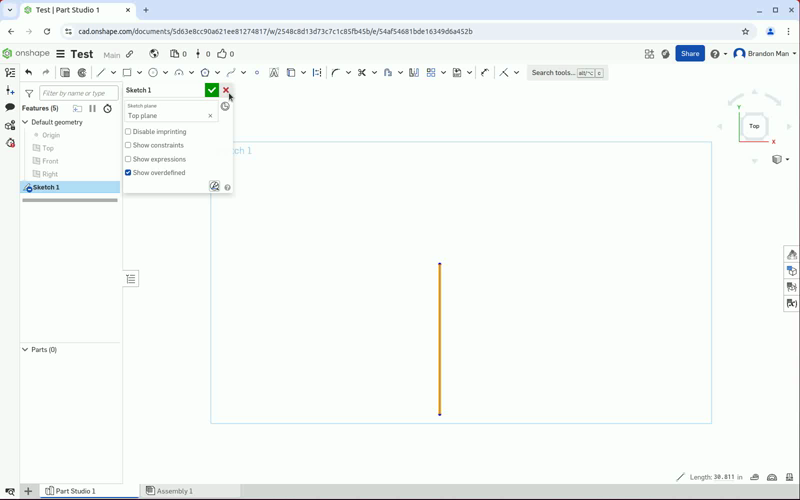
key(shift+h)
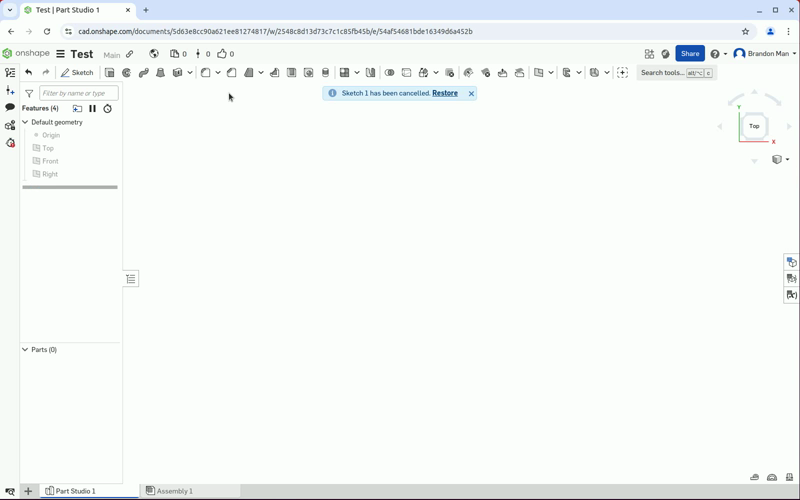
mouse_move(73, 352)
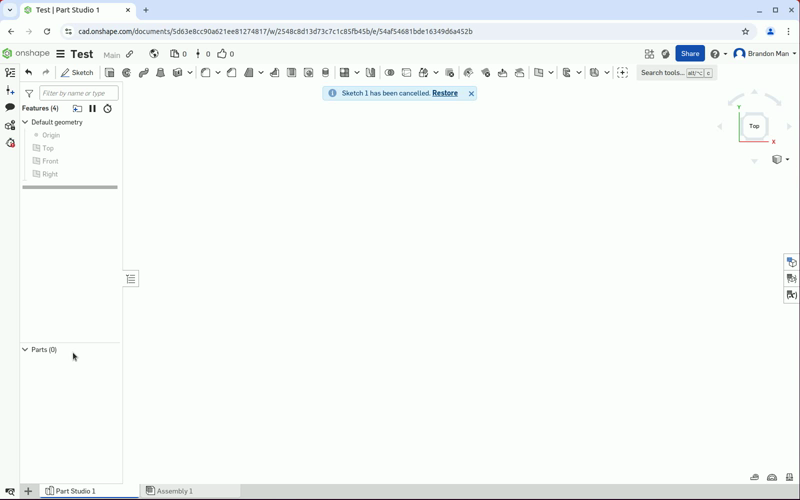
key(y)
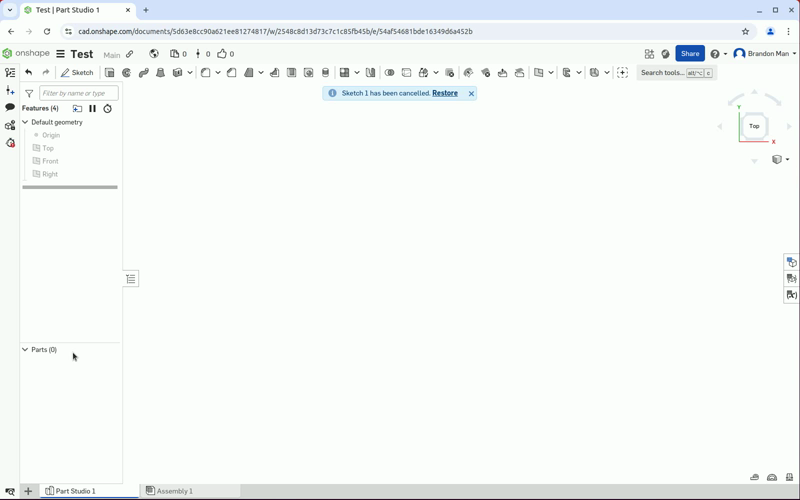
key(shift+p)
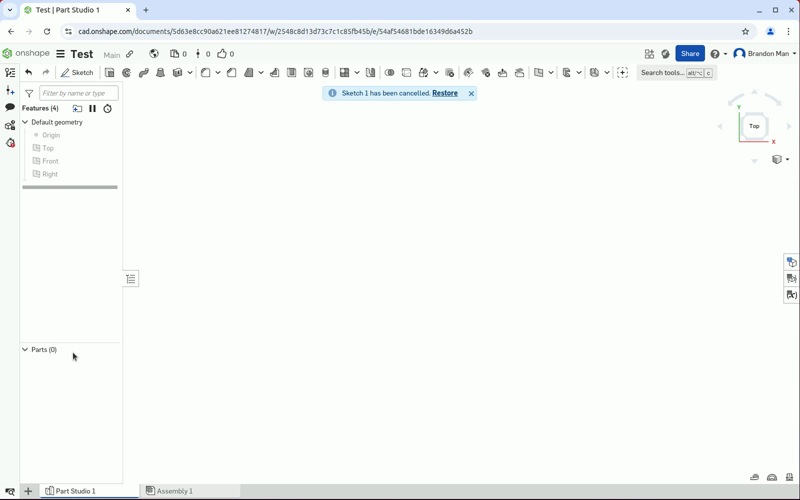
key(space)
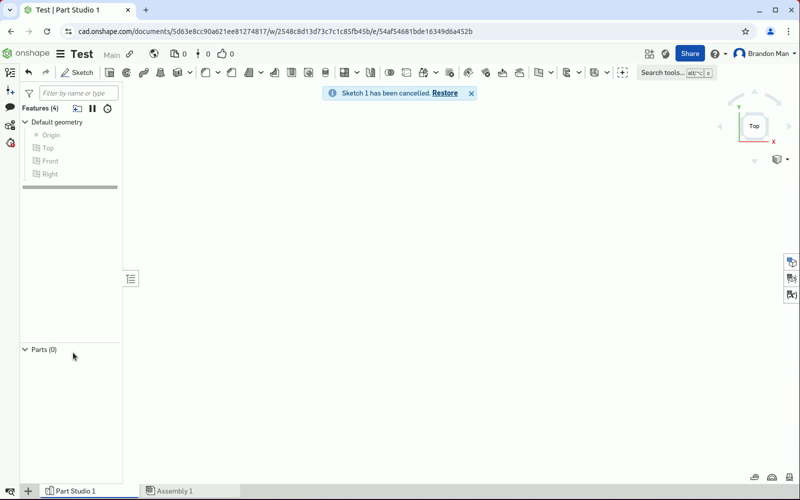
key_down(shift)
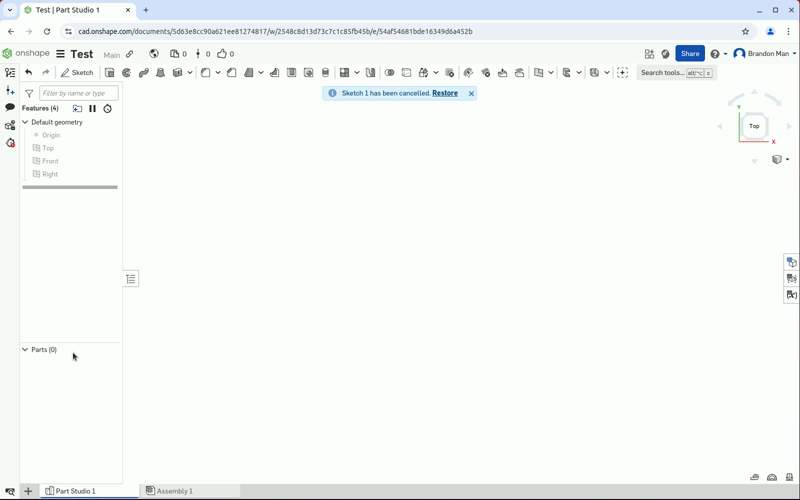
key(up)
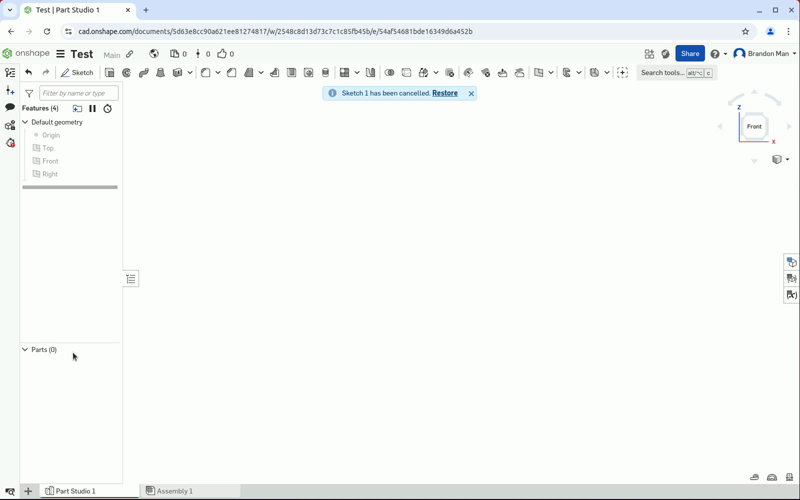
key_up(shift)
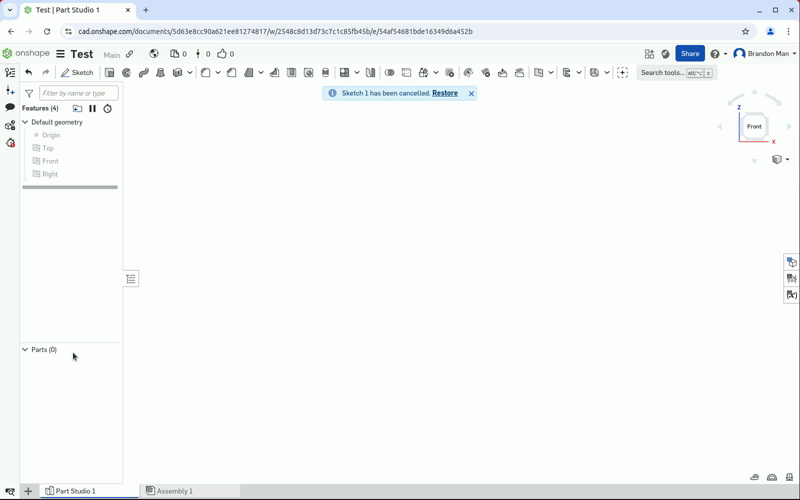
mouse_move(73, 352)
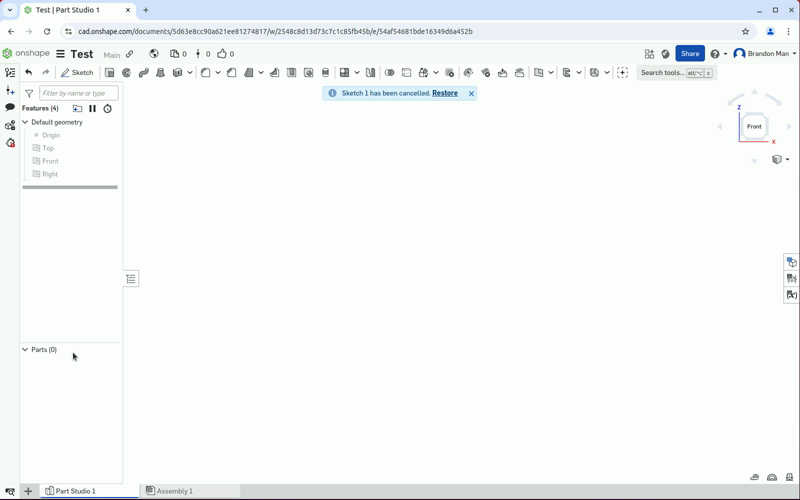
key(shift+y)
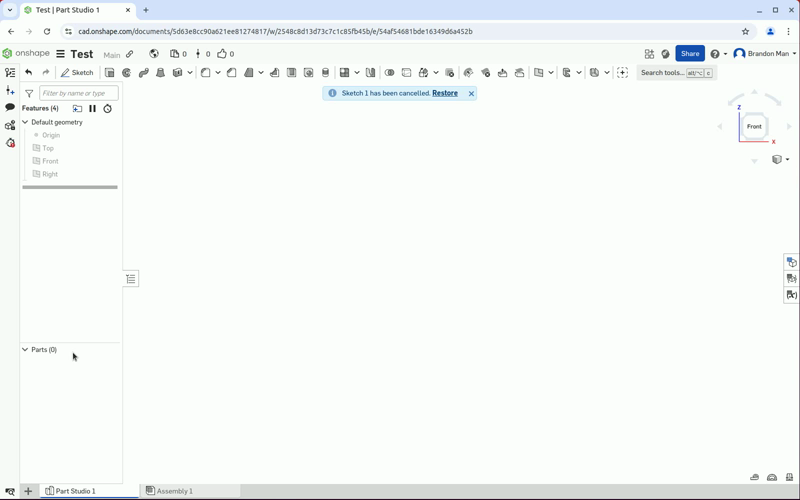
key(shift+s)
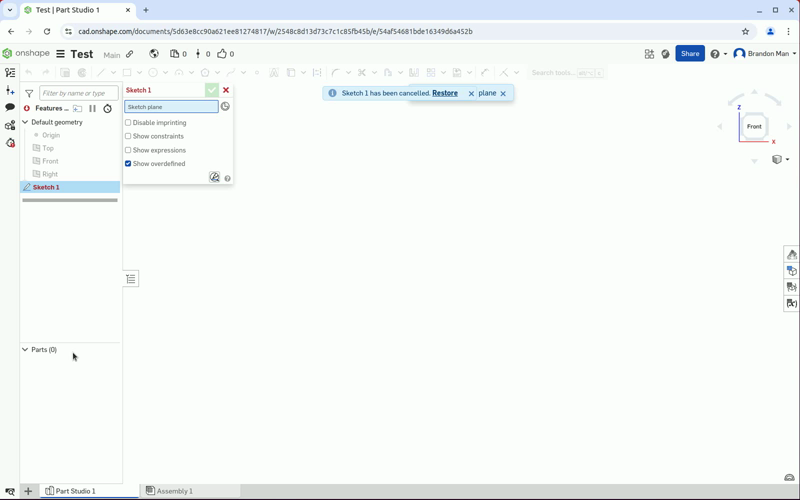
mouse_move(73, 163)
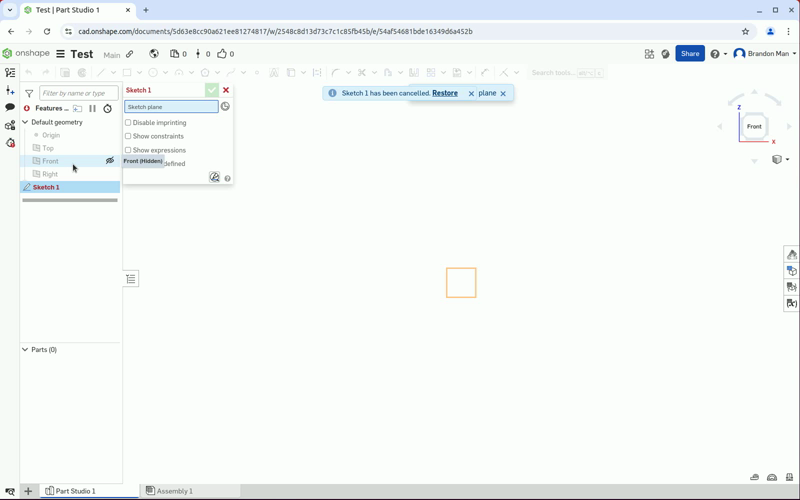
click(73, 163)
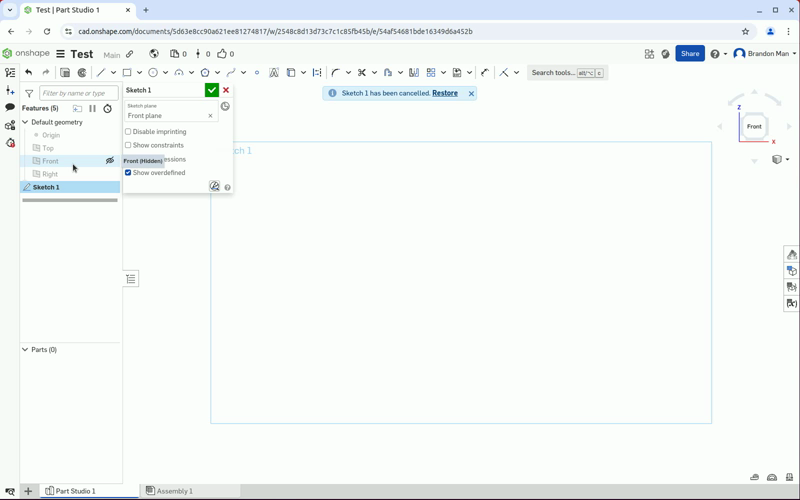
mouse_move(73, 352)
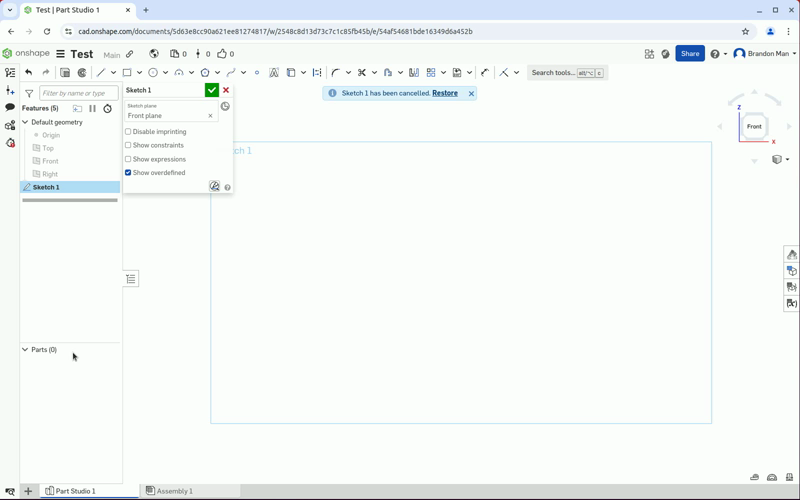
key(y)
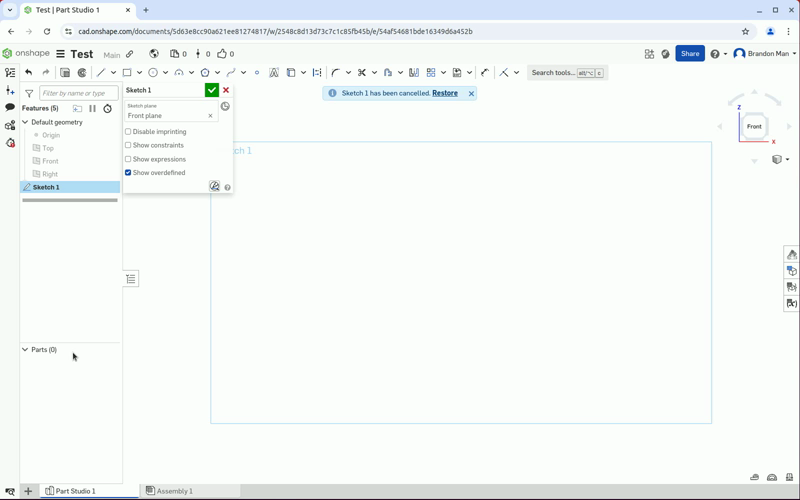
key(c)
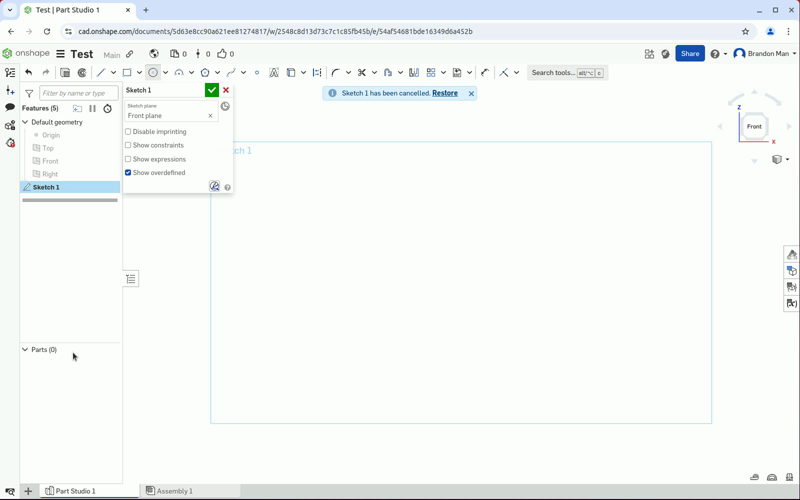
key_down(shift)
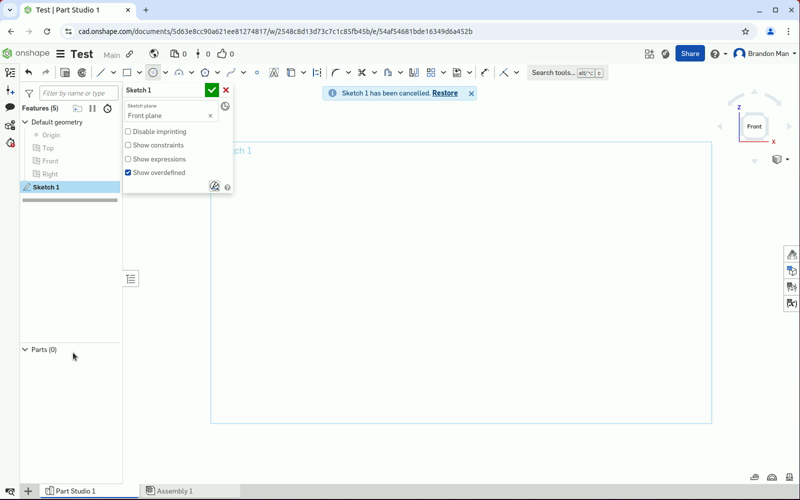
mouse_move(511, 282)
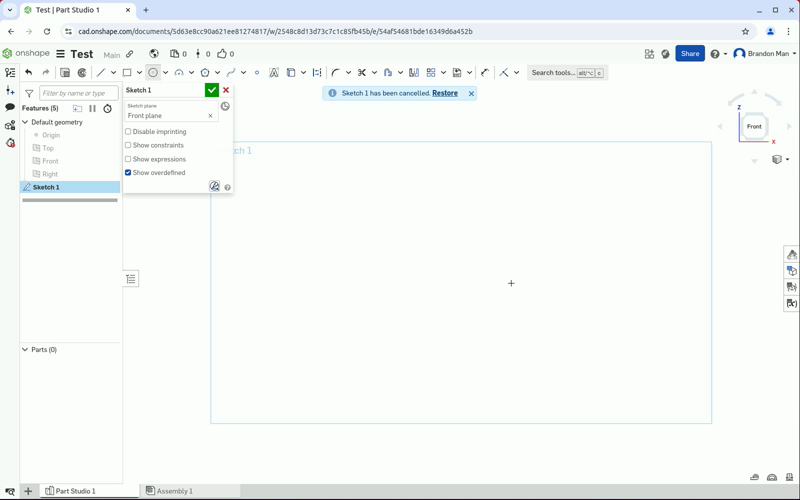
click(511, 282)
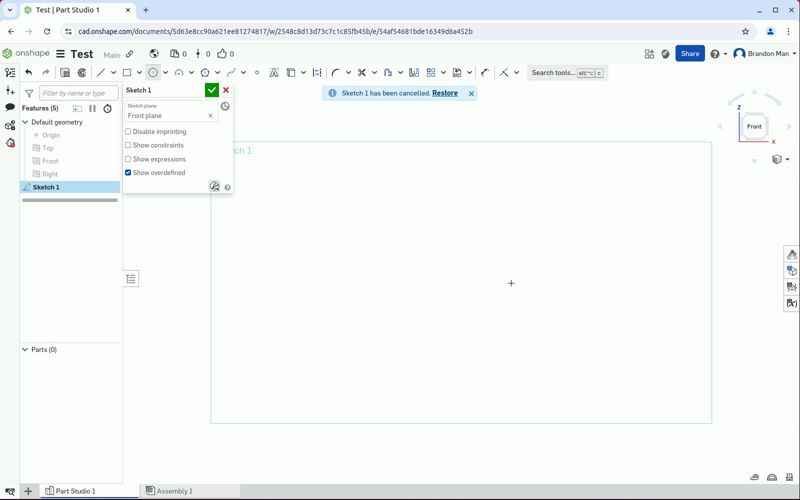
key_up(shift)
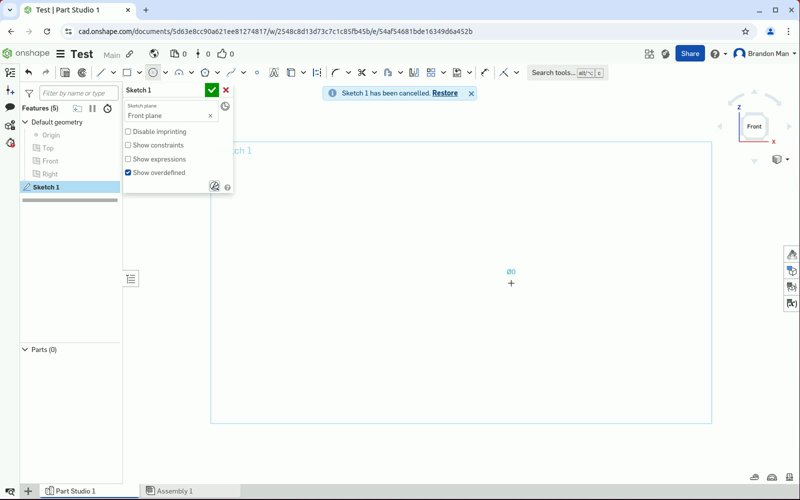
mouse_move(534, 282)
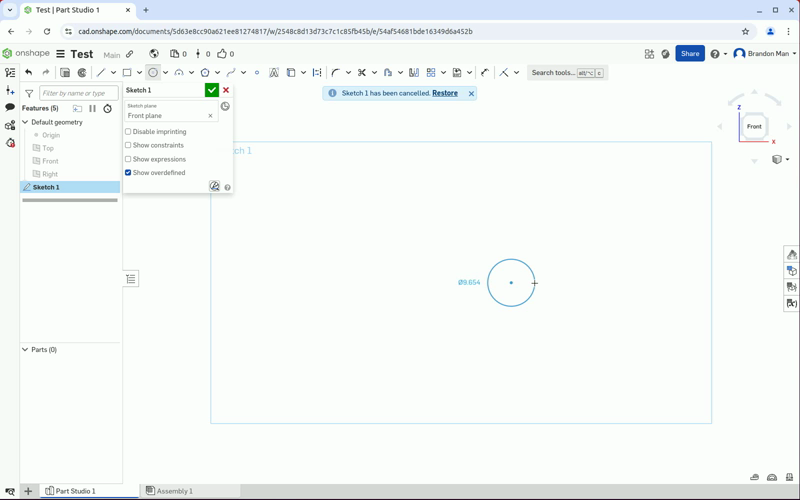
click(534, 282)
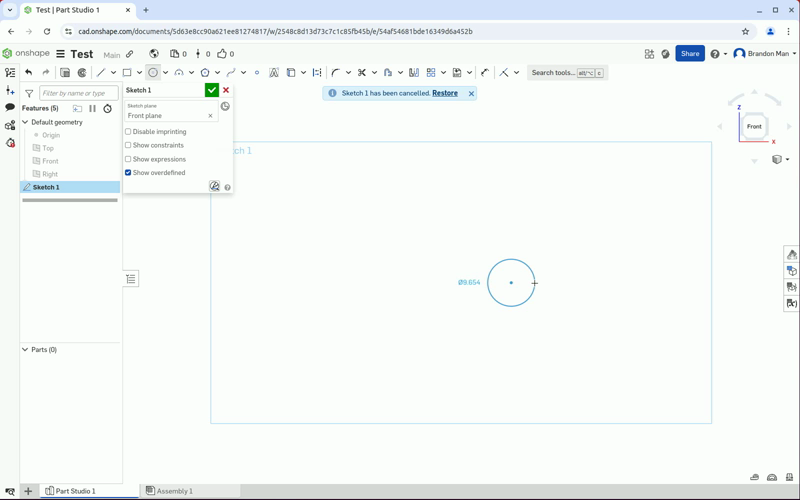
key(esc)
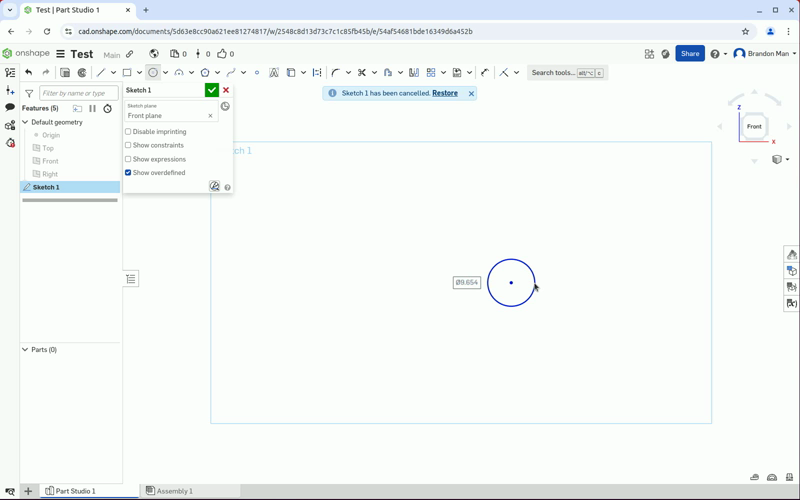
mouse_move(517, 268)
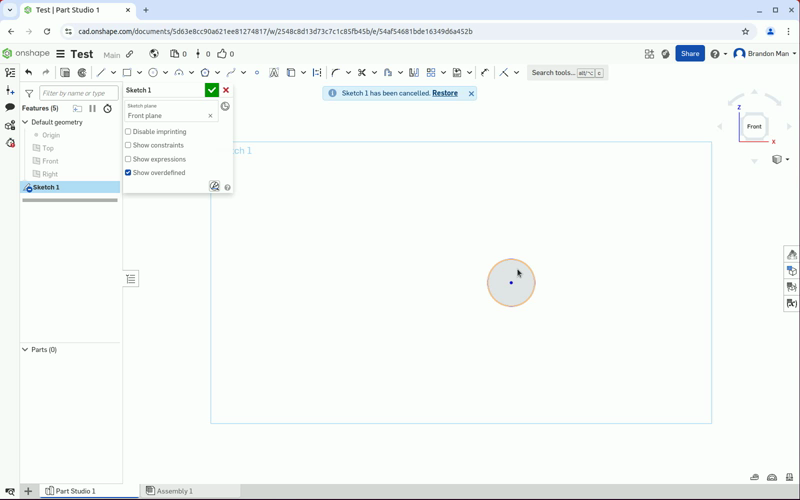
scroll(6)
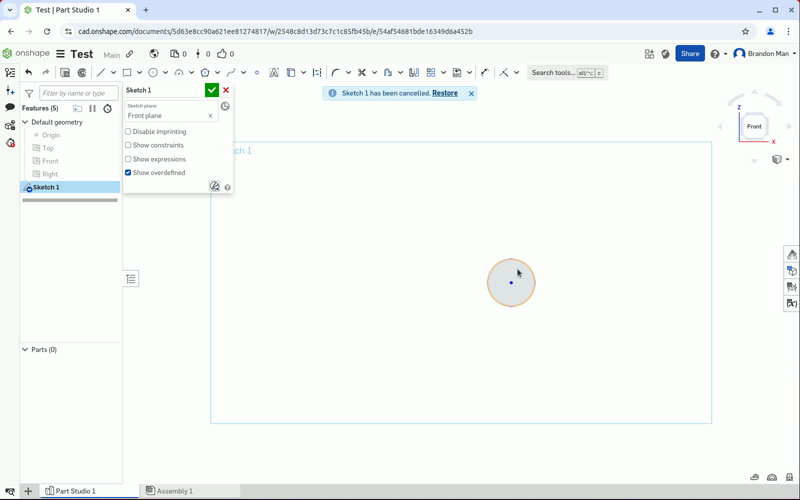
scroll(6)
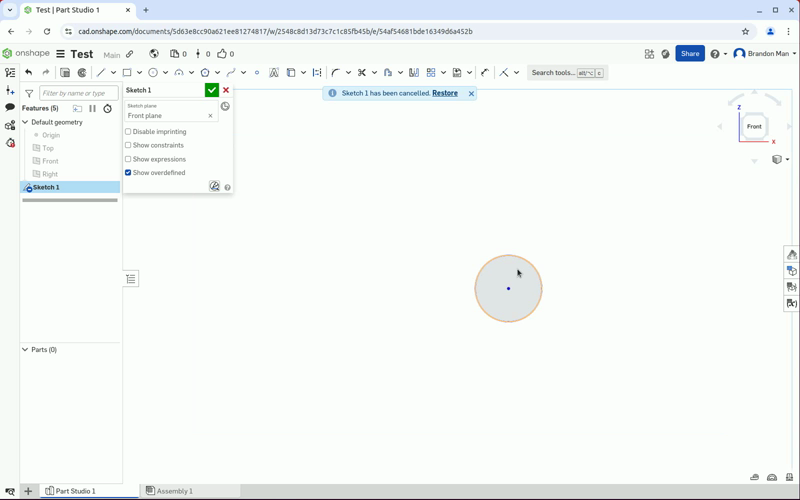
scroll(6)
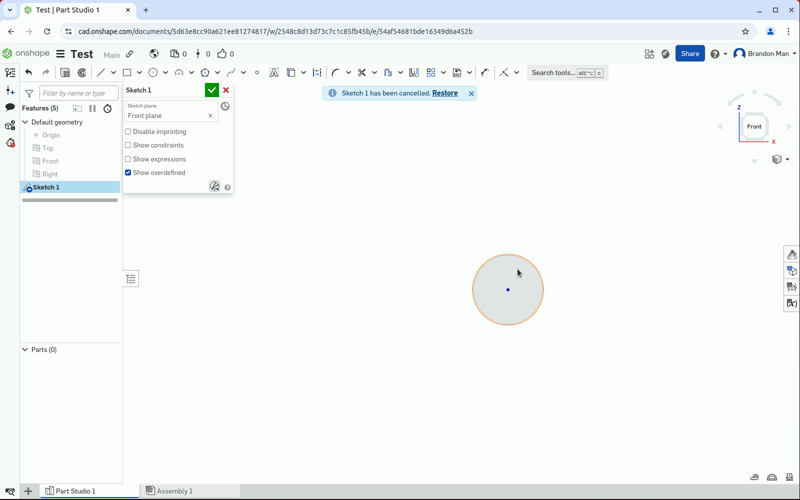
scroll(6)
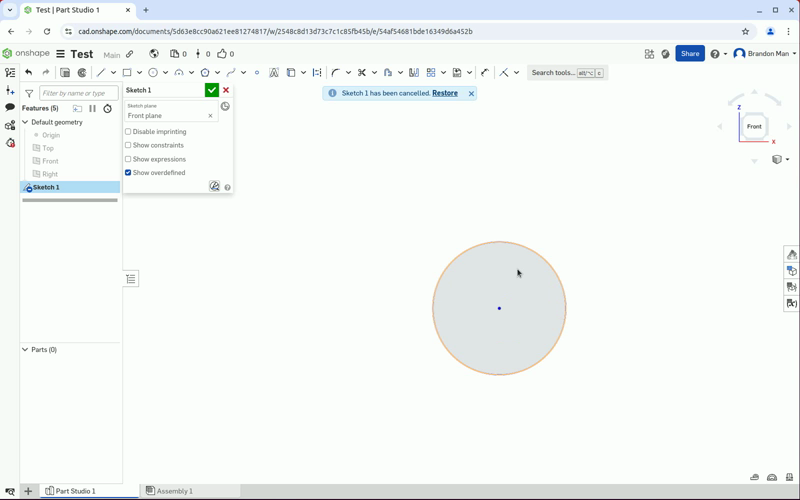
scroll(6)
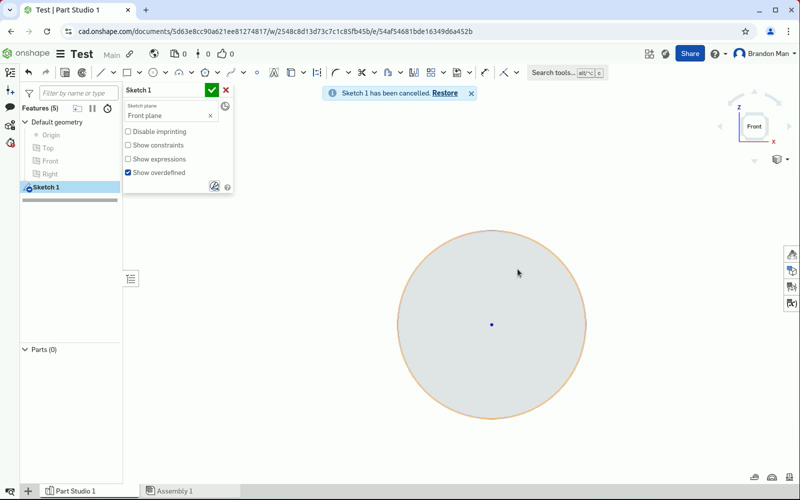
scroll(6)
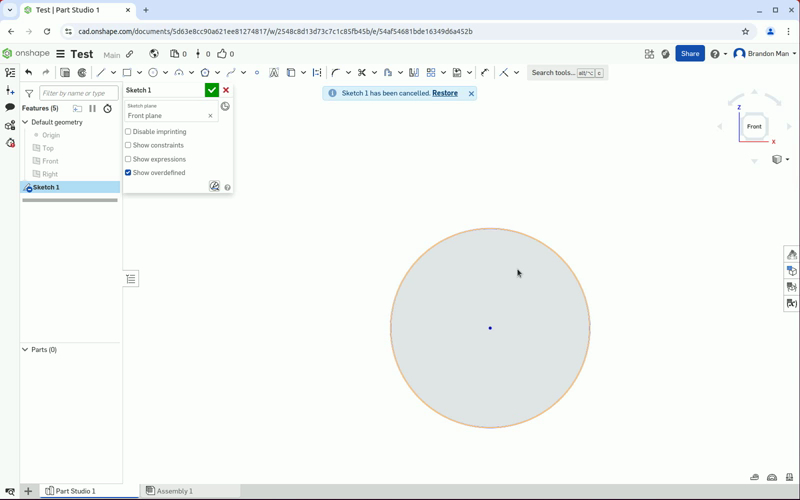
scroll(6)
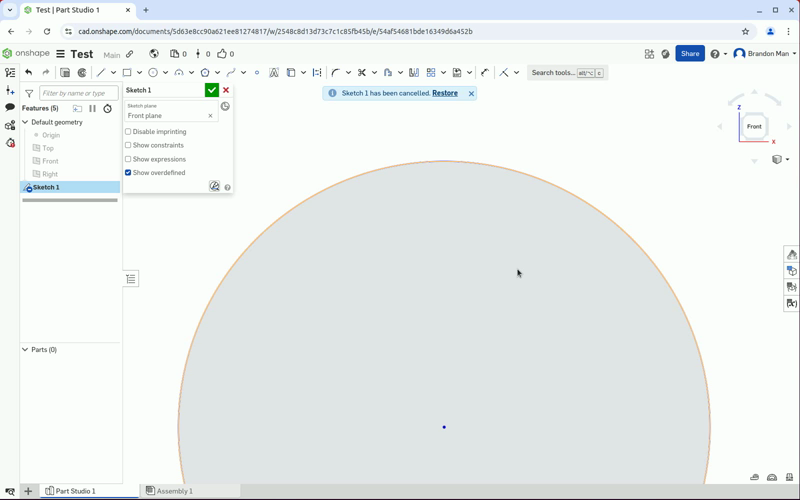
click(517, 268)
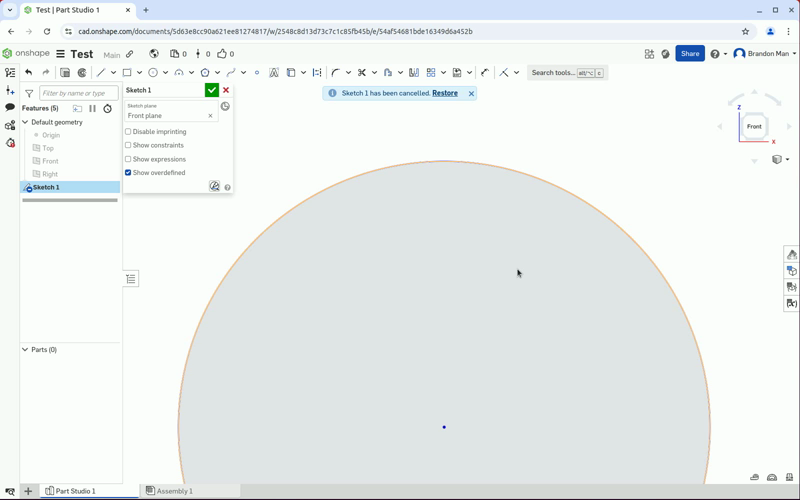
scroll(-6)
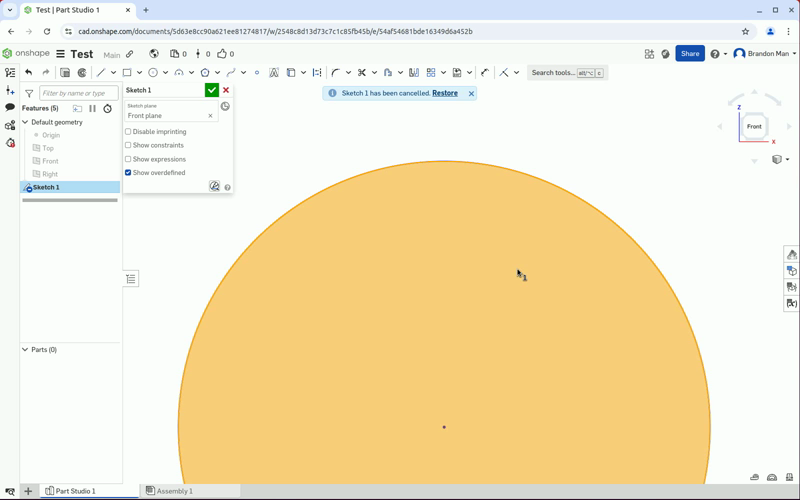
scroll(-6)
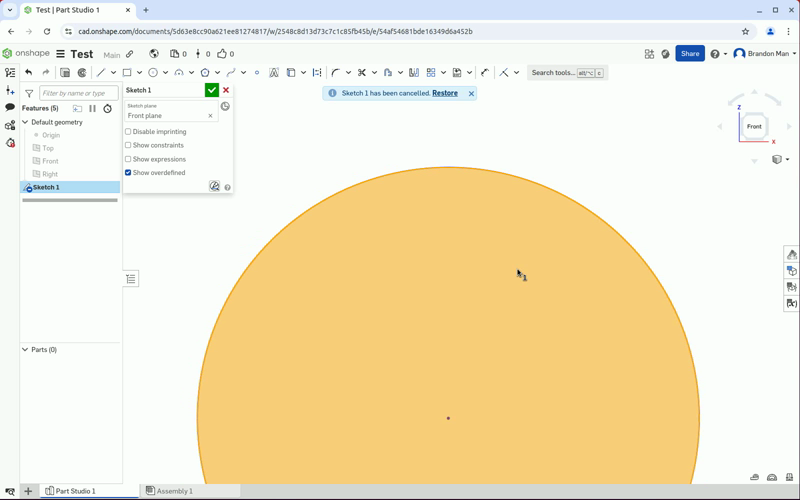
scroll(-6)
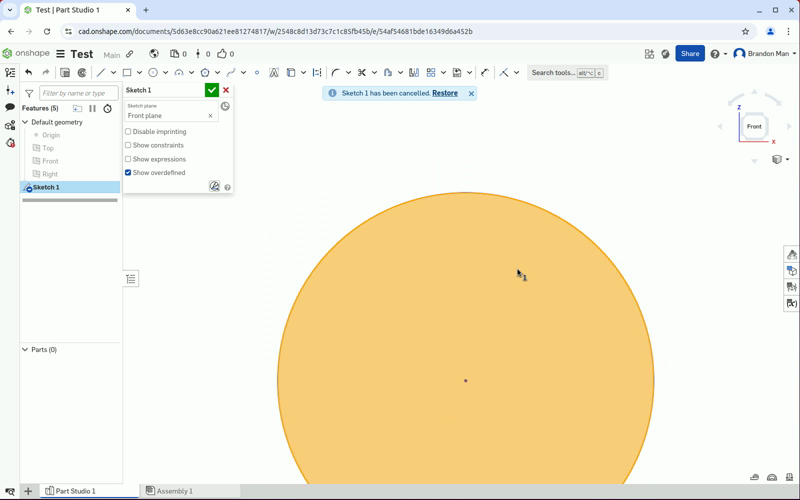
scroll(-6)
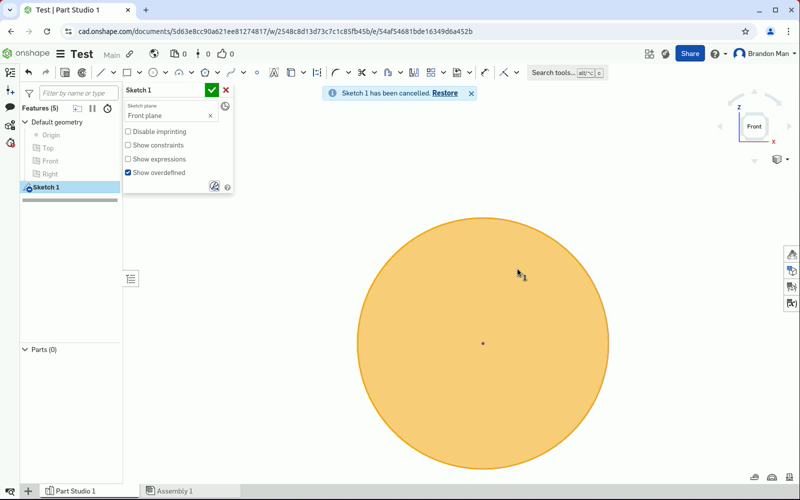
scroll(-6)
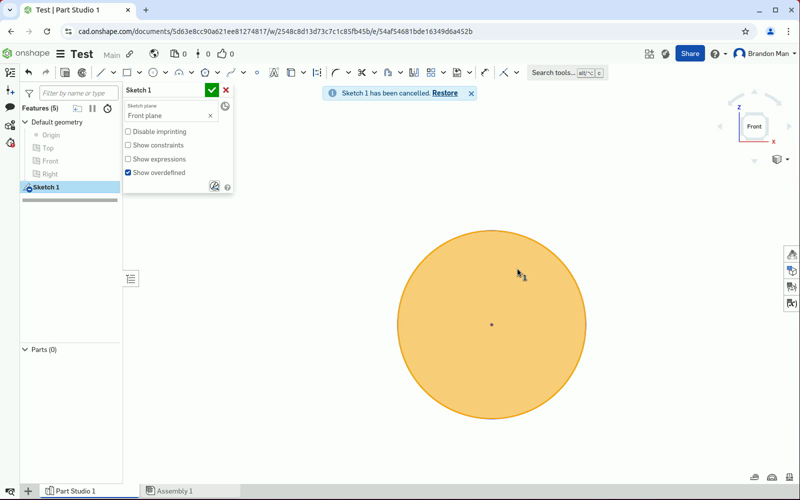
scroll(-6)
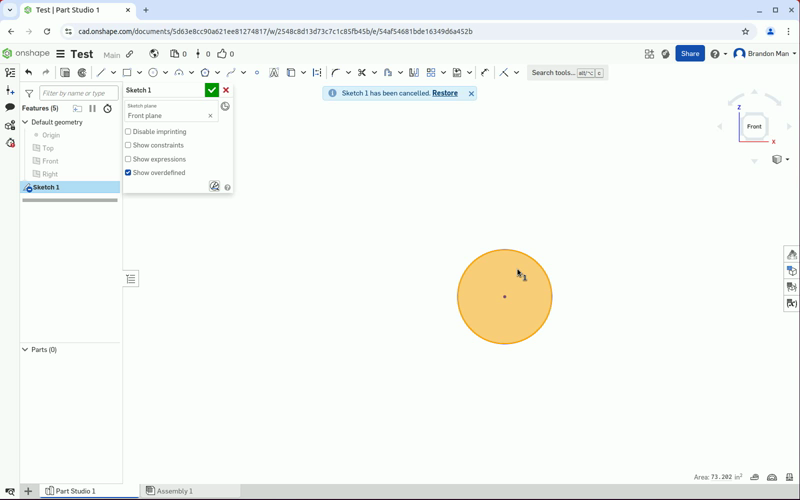
scroll(-6)
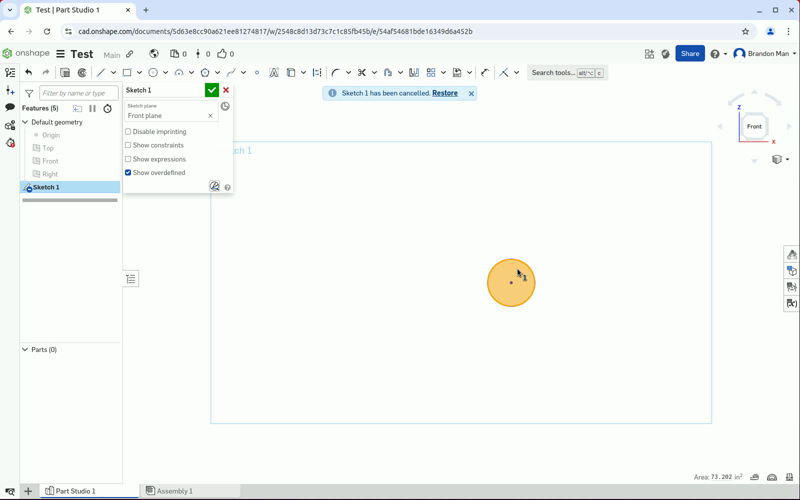
mouse_move(73, 352)
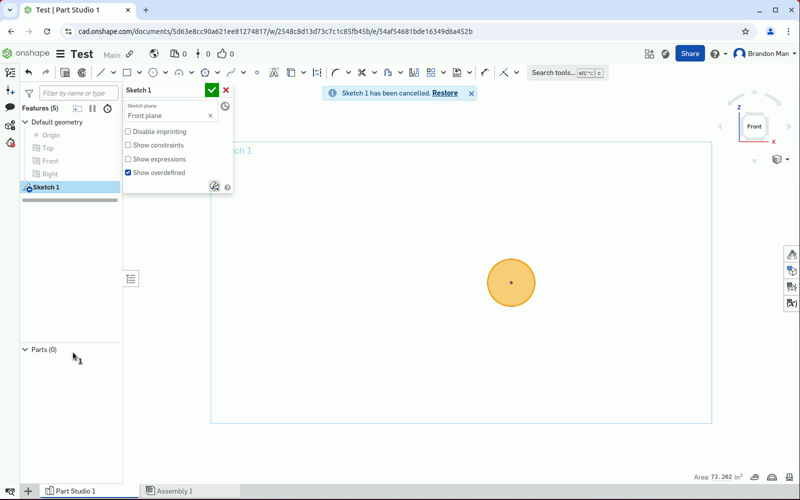
key(shift+y)
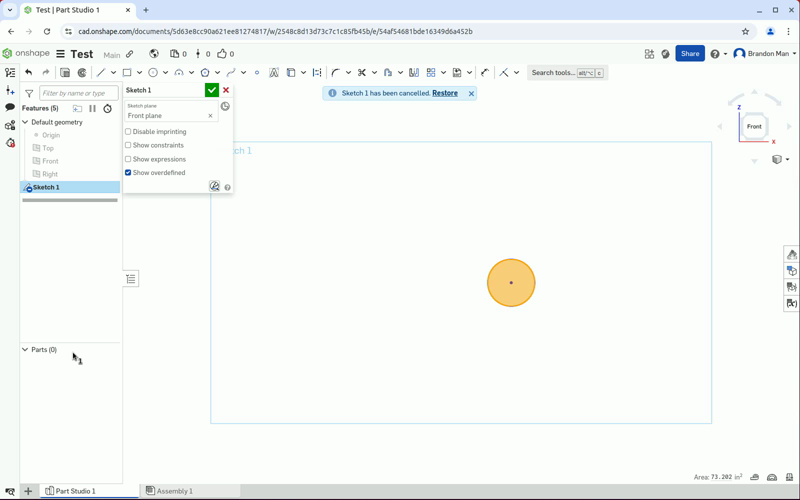
key(shift+e)
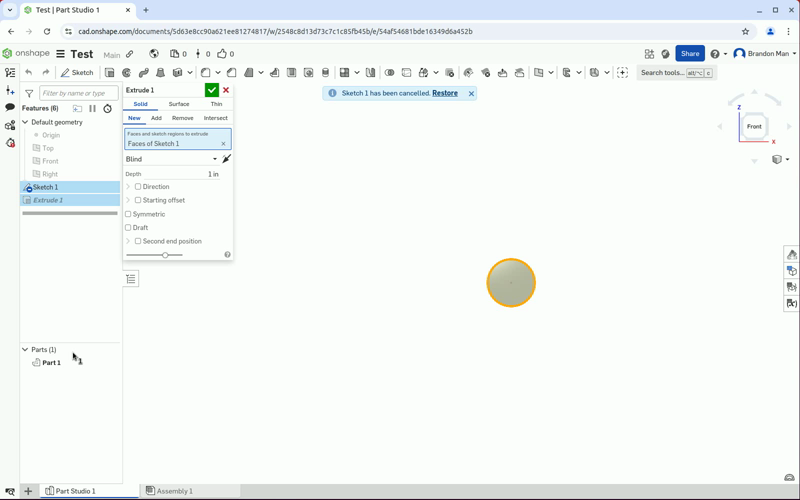
mouse_move(143, 106)
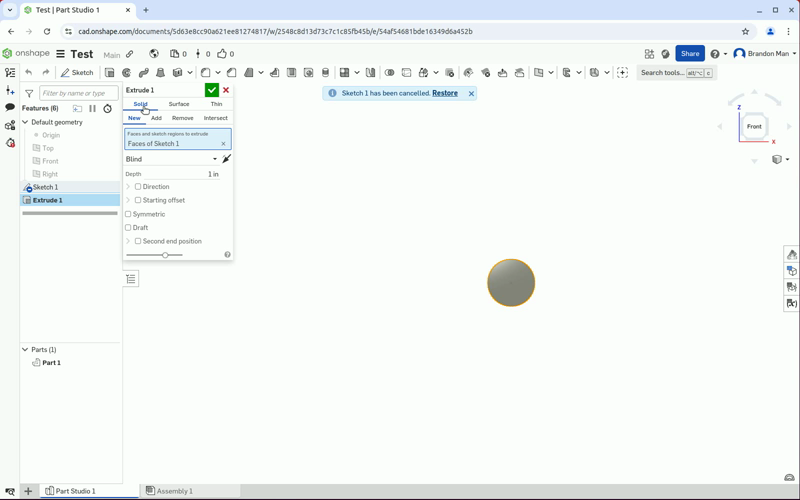
click(143, 106)
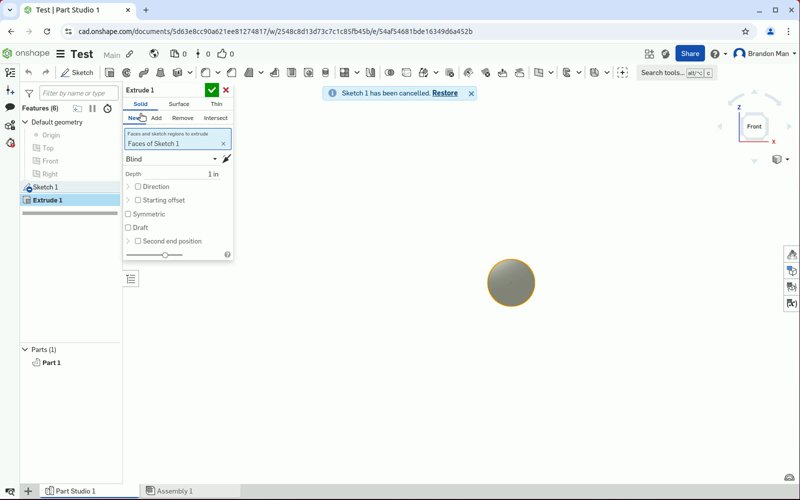
mouse_move(137, 120)
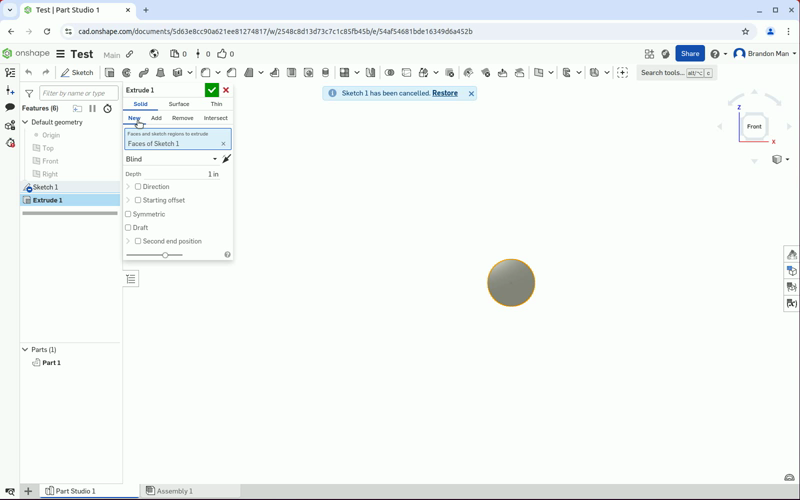
click(137, 120)
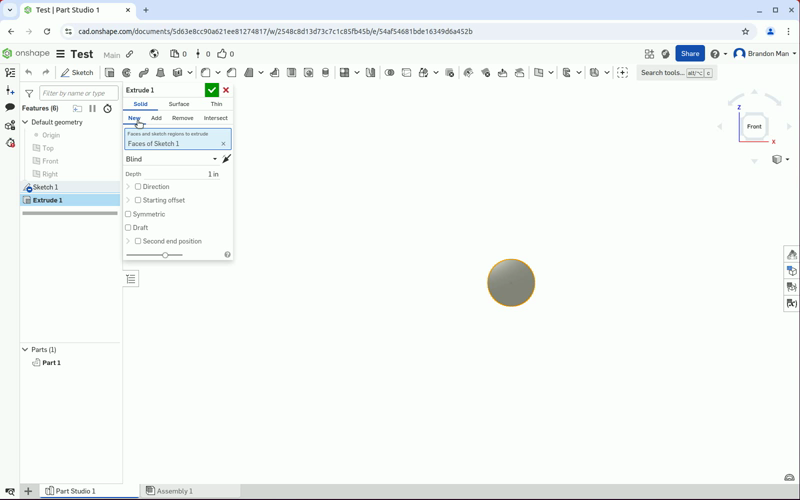
key(tab, 4)
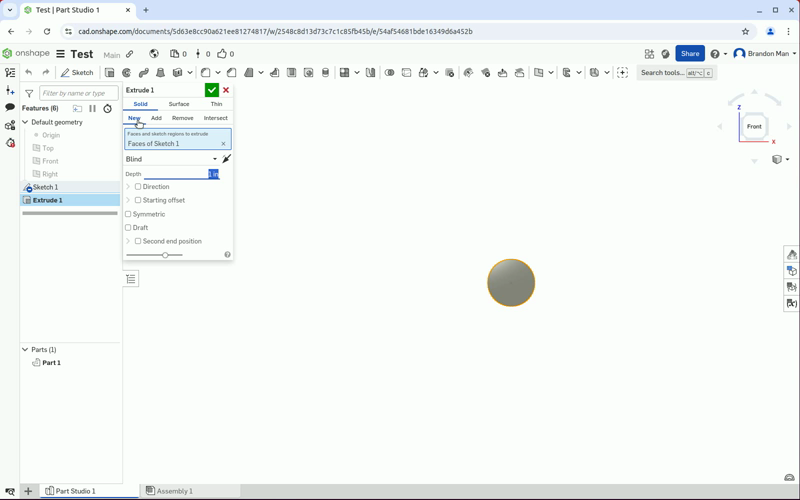
text(4.814)
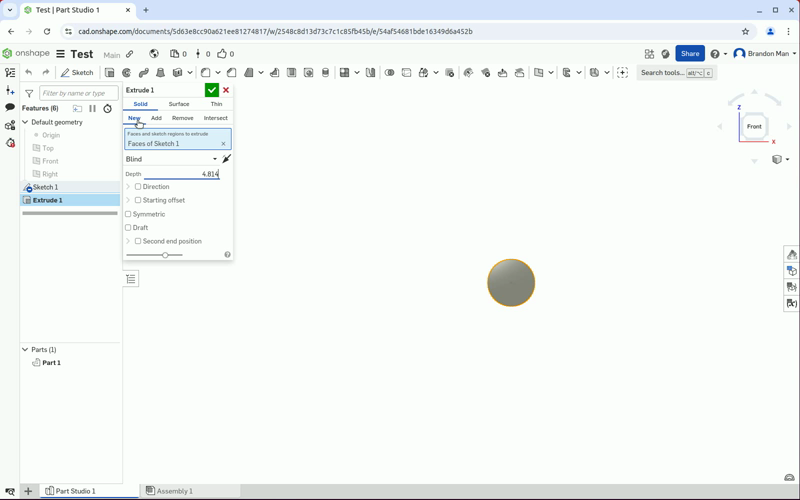
key(tab, 3)
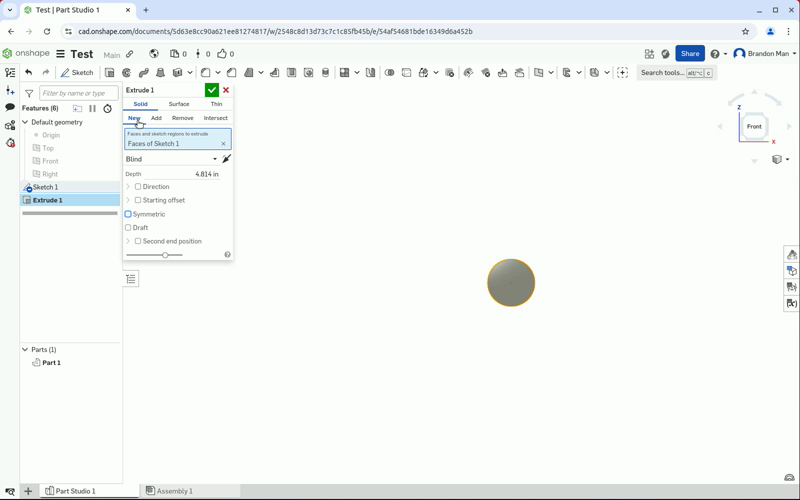
key(space)
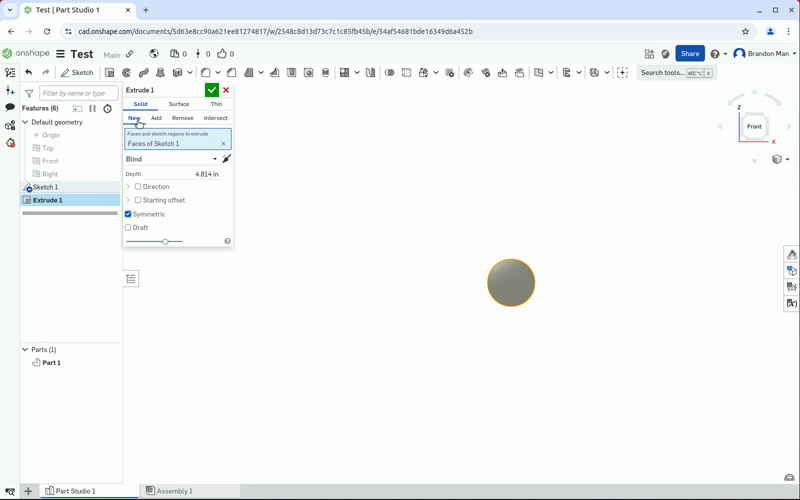
key(enter)
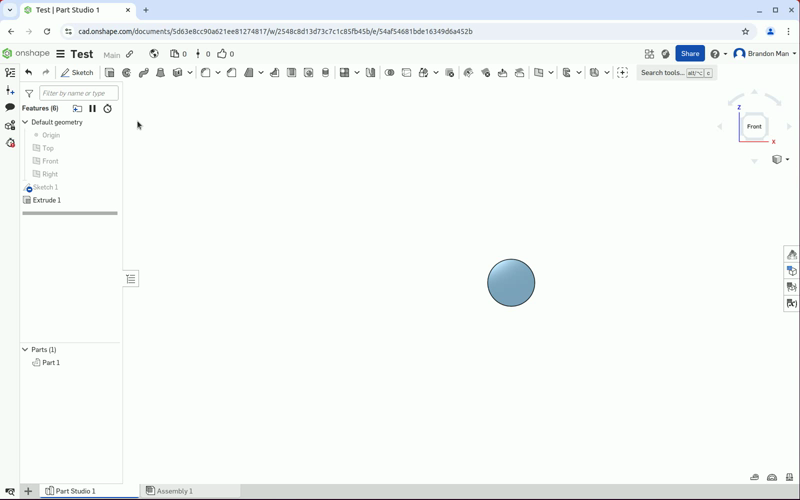
key(shift+h)
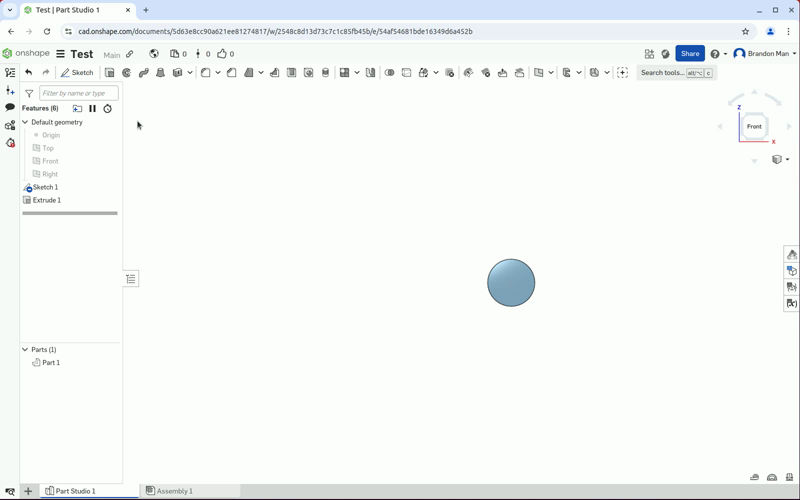
key(shift+h)
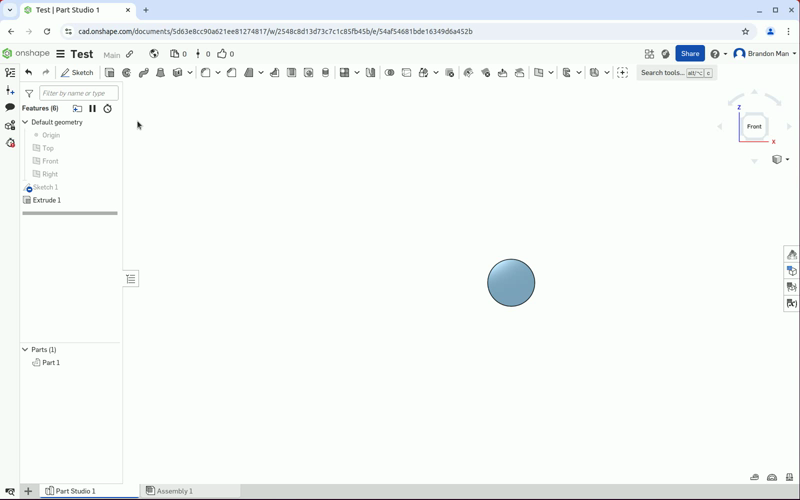
mouse_move(73, 189)
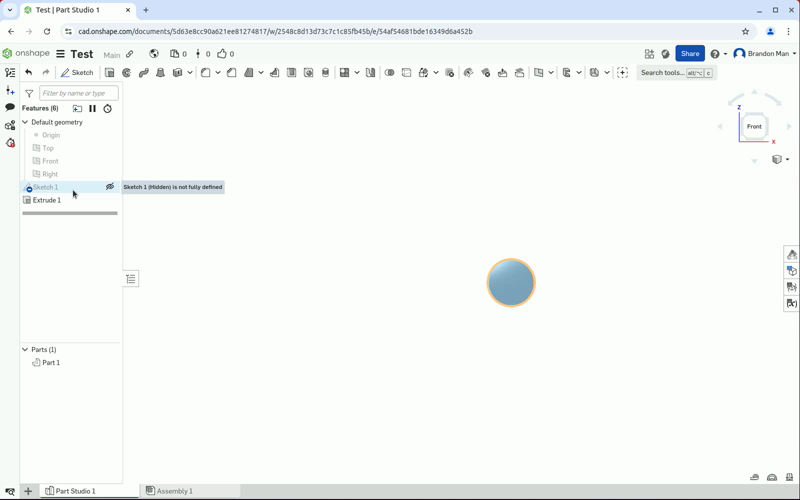
click(73, 189)
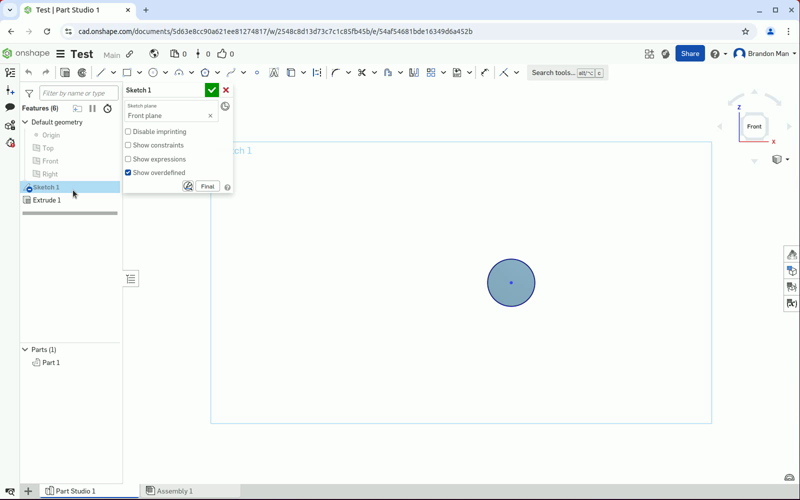
mouse_move(229, 92)
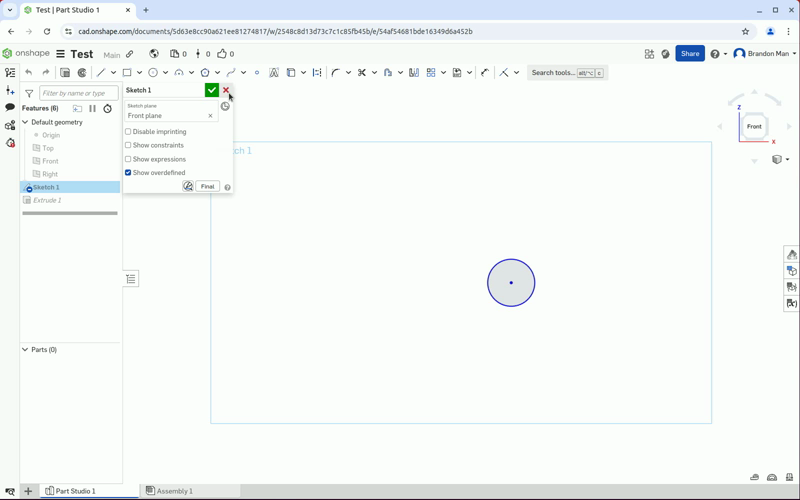
click(229, 92)
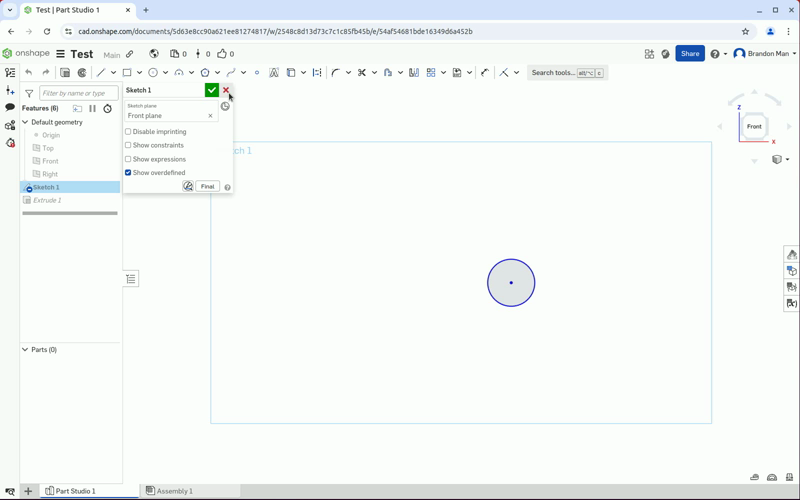
key(shift+s)
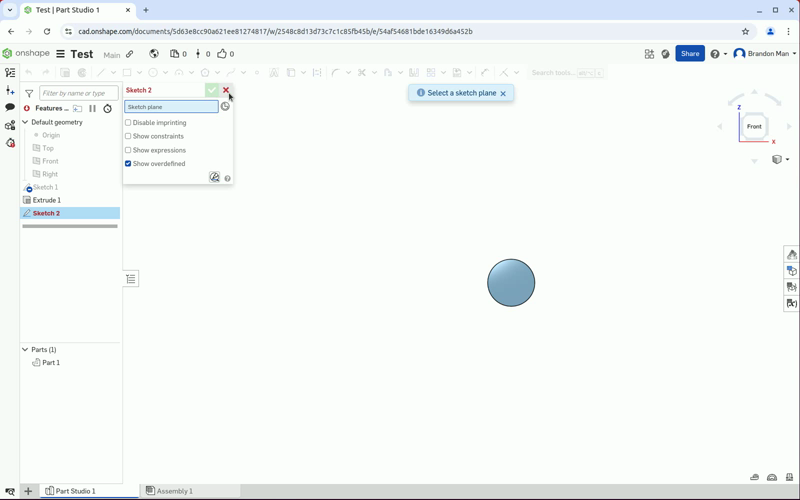
mouse_move(73, 163)
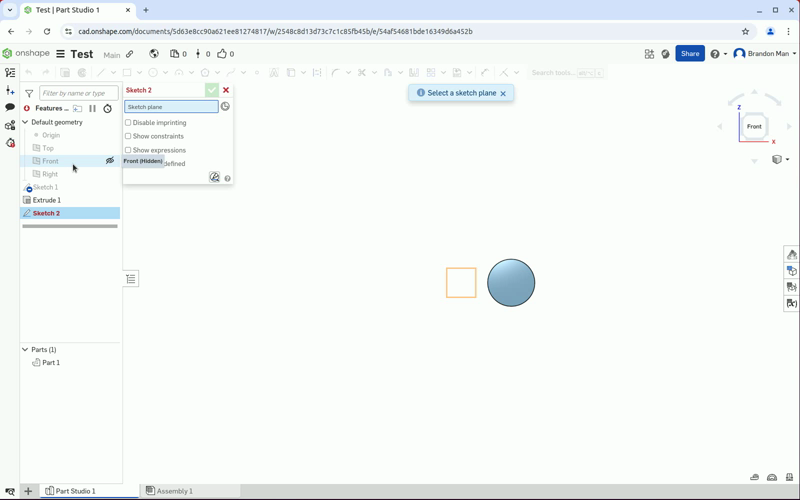
click(73, 163)
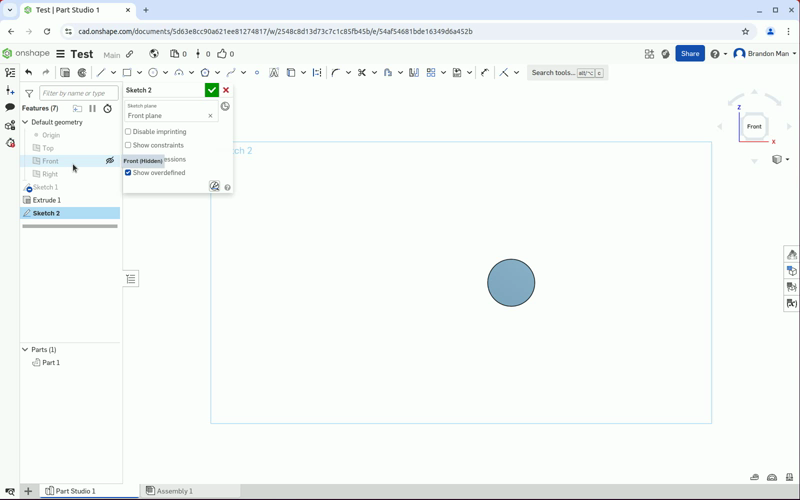
mouse_move(73, 352)
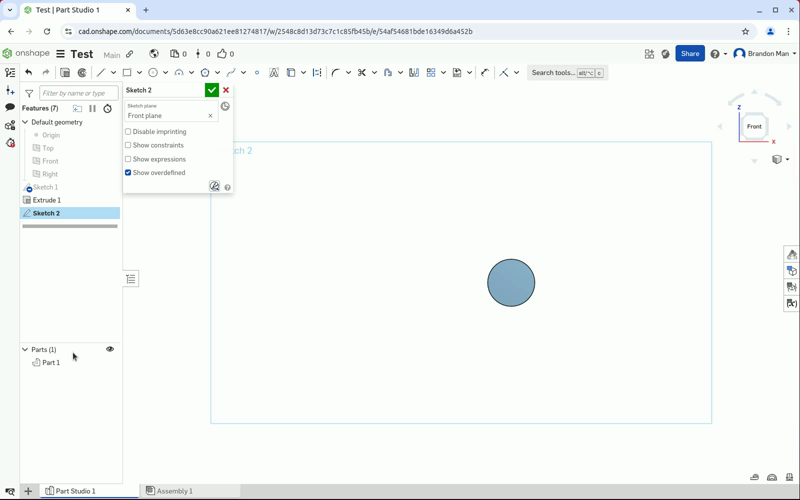
key(y)
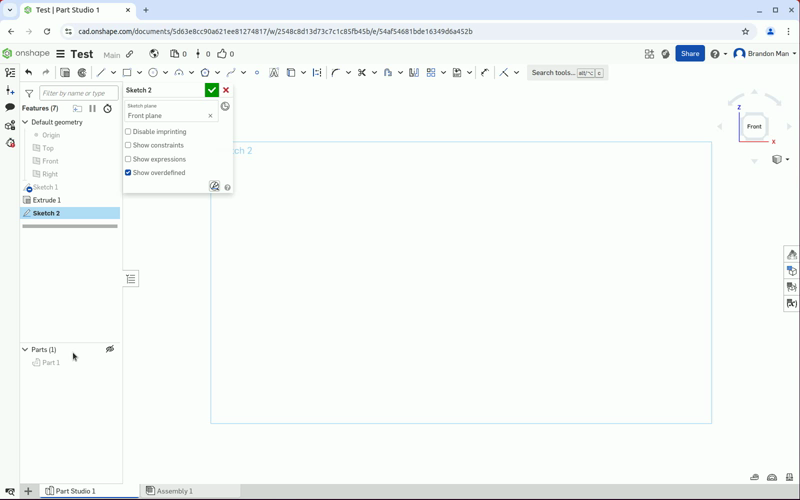
key(c)
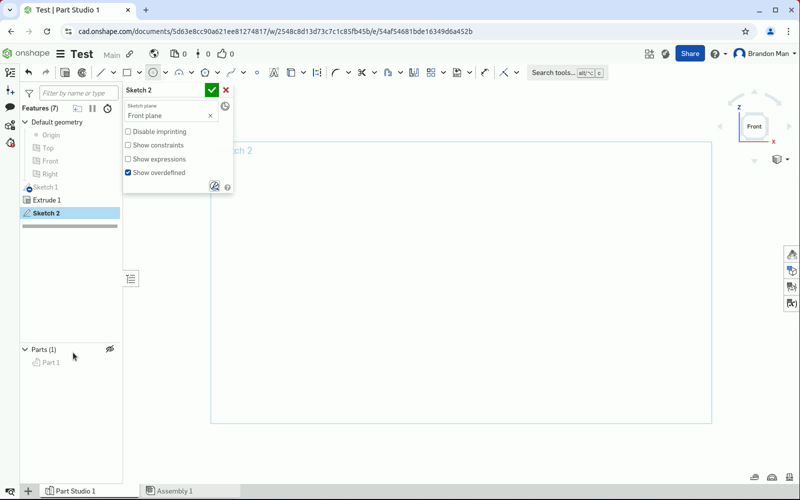
key_down(shift)
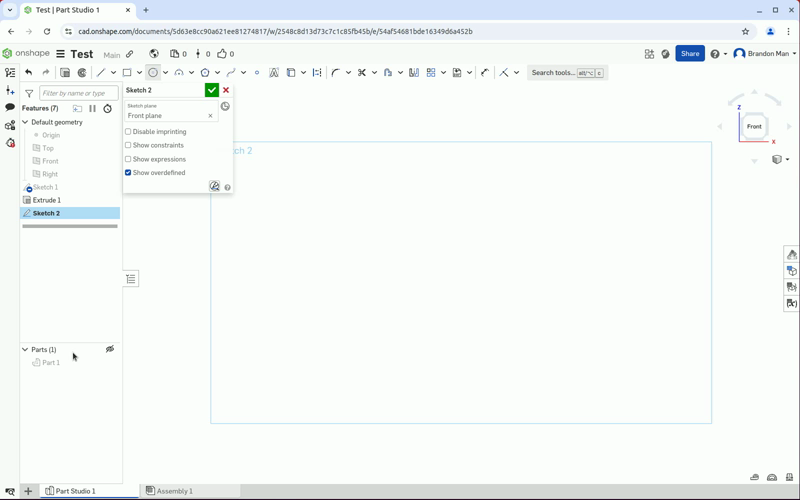
mouse_move(386, 282)
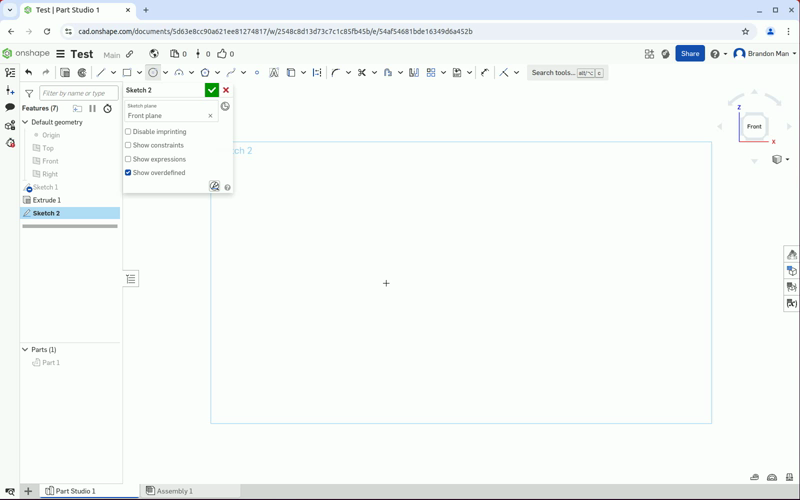
click(386, 282)
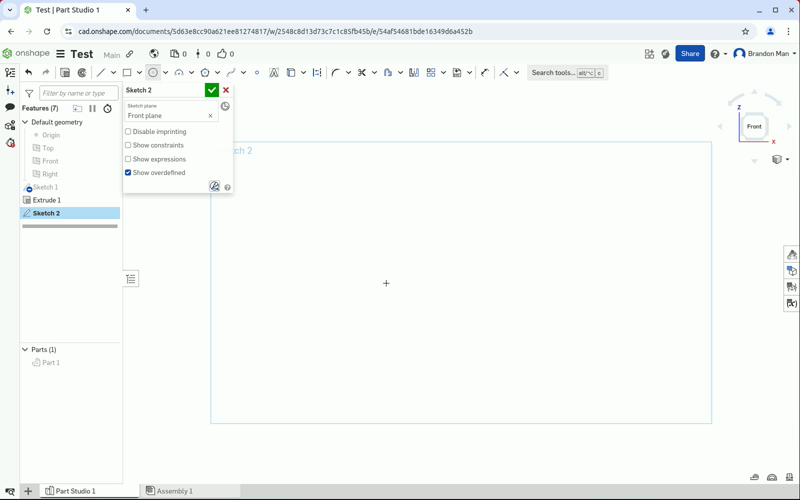
key_up(shift)
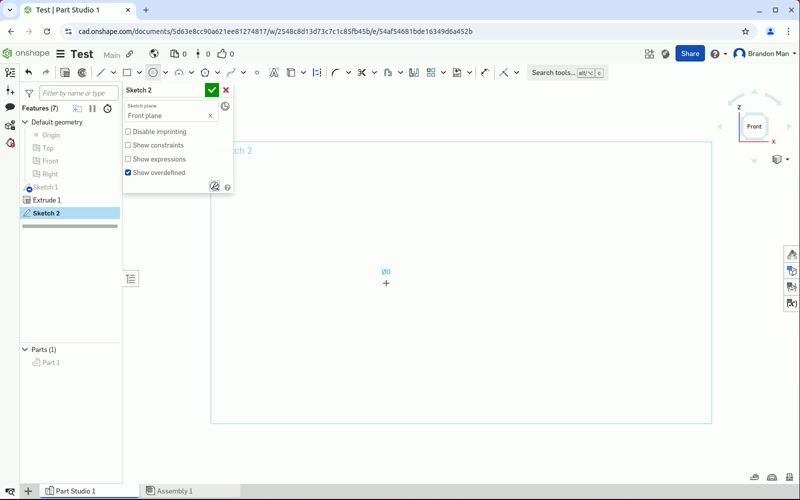
mouse_move(424, 282)
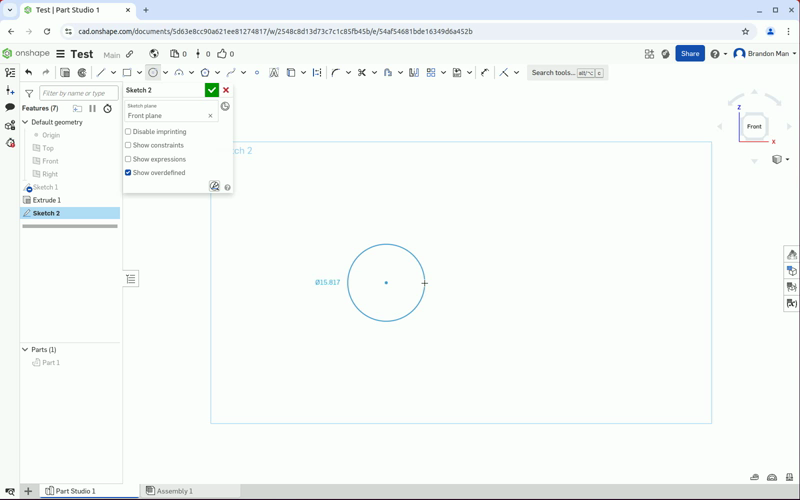
click(424, 282)
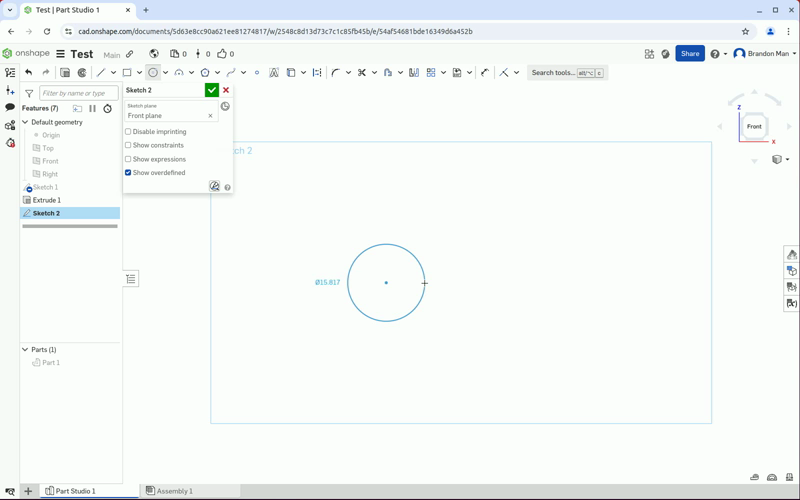
key(esc)
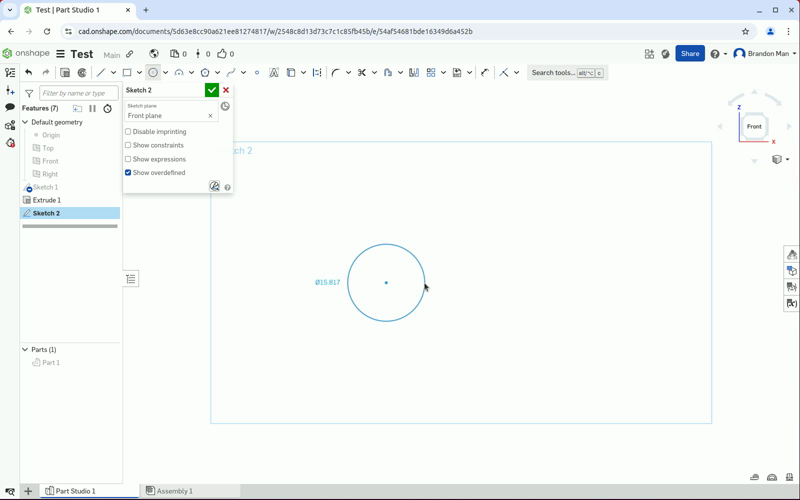
key(c)
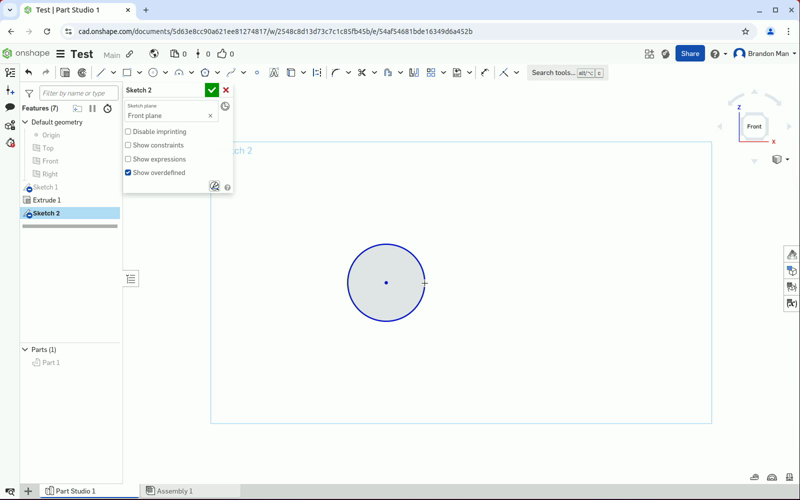
key_down(shift)
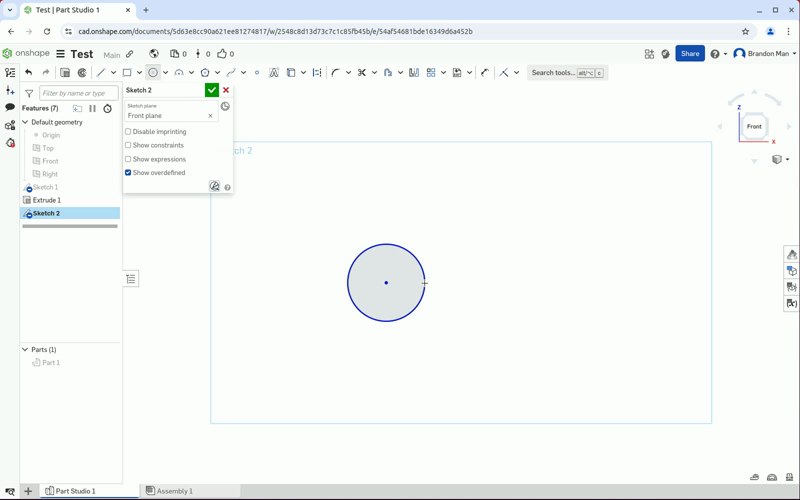
mouse_move(386, 282)
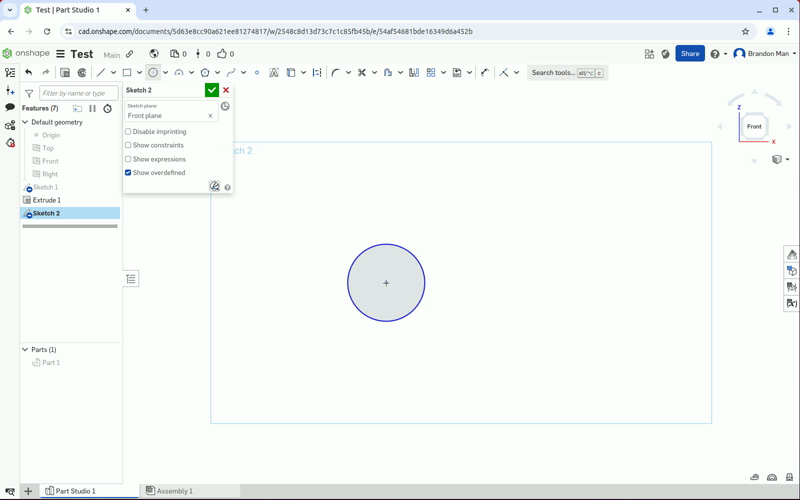
click(386, 282)
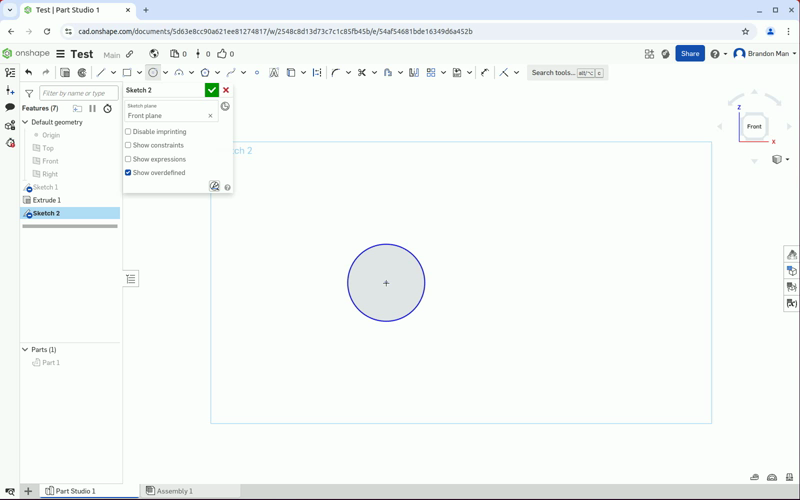
key_up(shift)
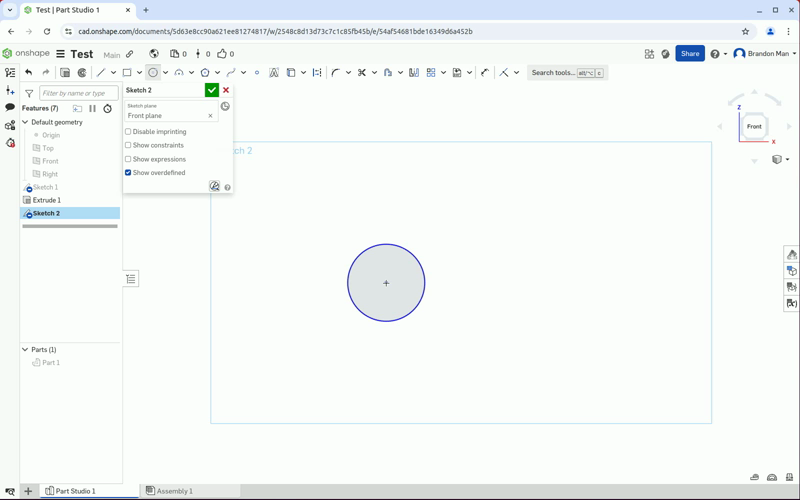
mouse_move(410, 282)
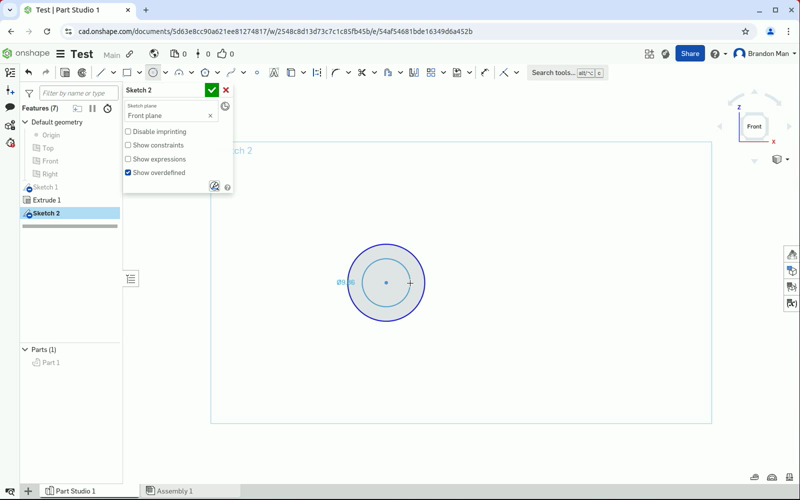
click(410, 282)
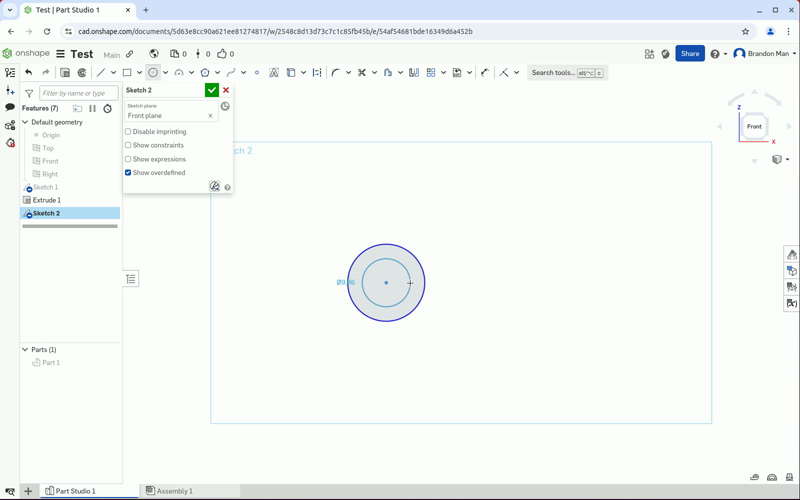
key(esc)
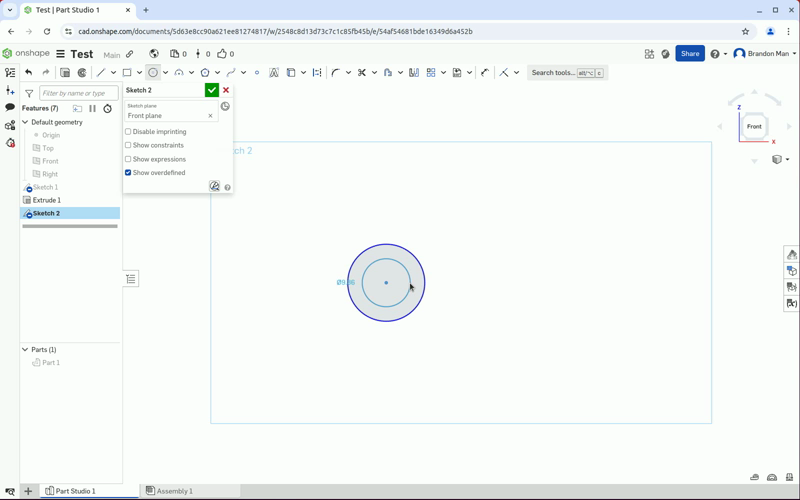
mouse_move(357, 280)
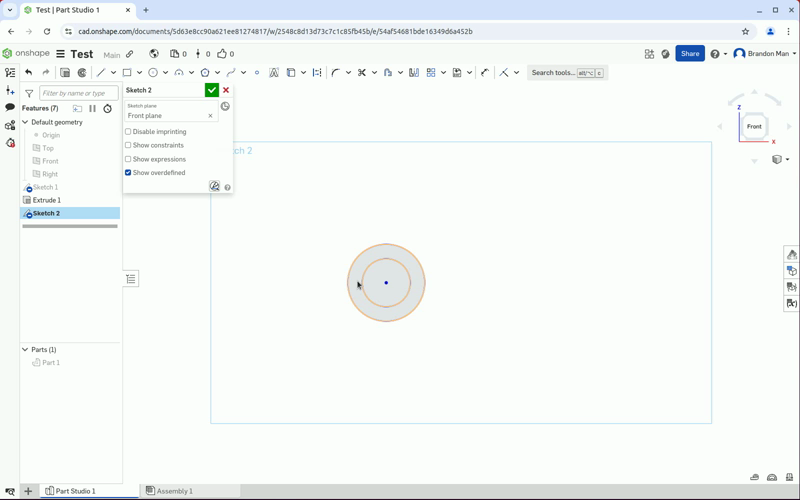
click(357, 280)
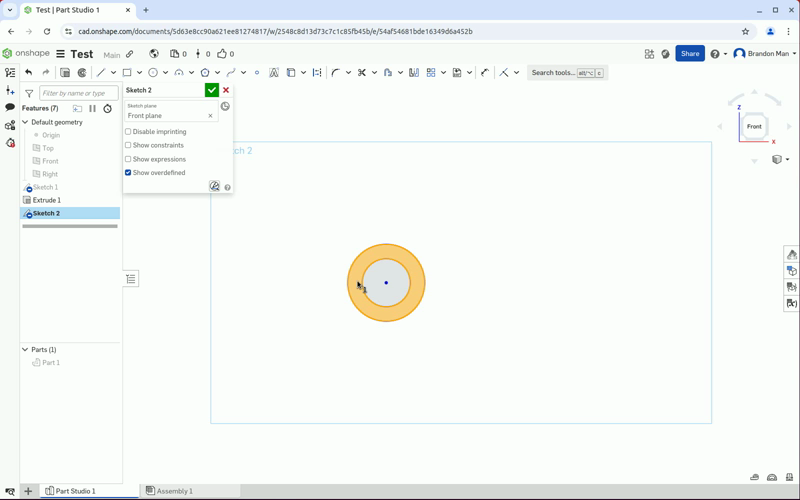
mouse_move(73, 352)
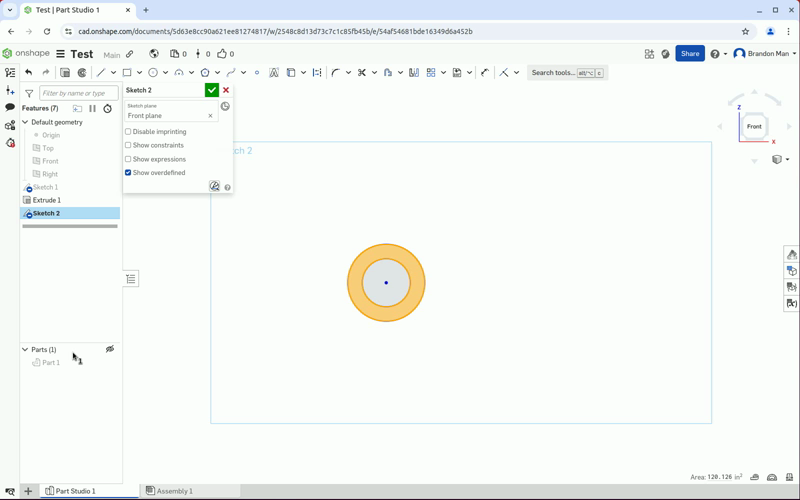
key(shift+y)
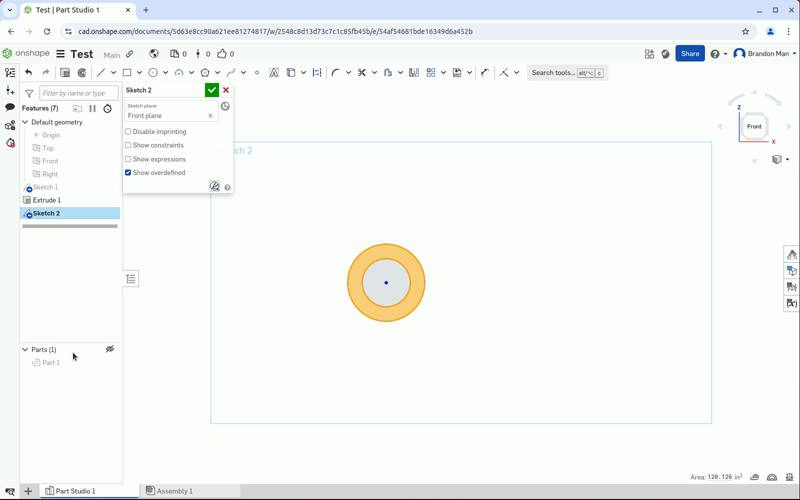
key(shift+e)
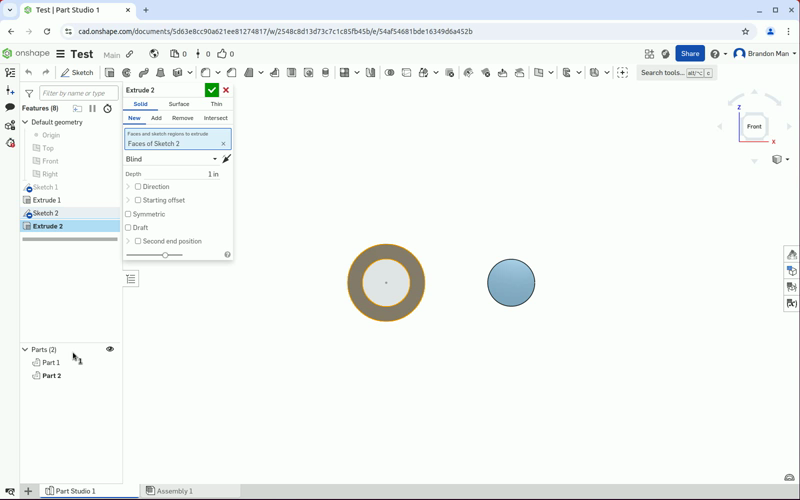
mouse_move(143, 106)
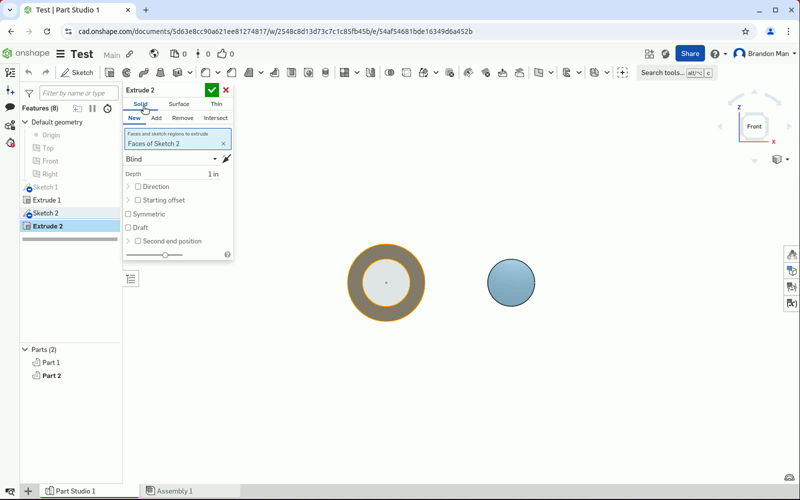
click(143, 106)
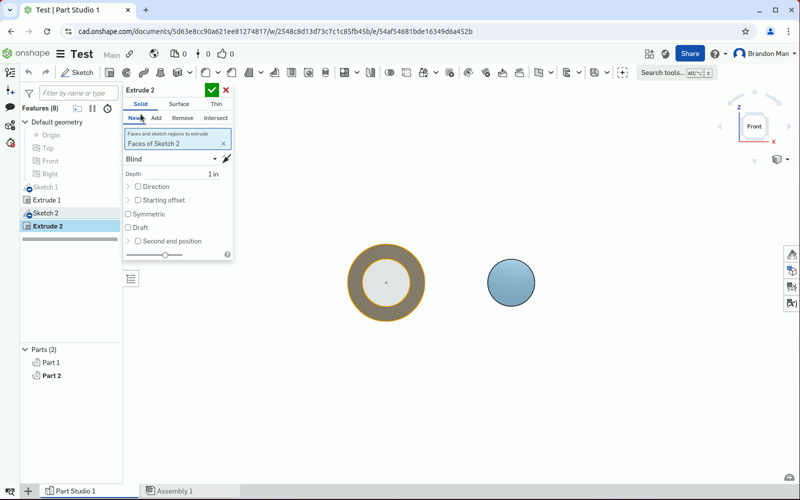
mouse_move(137, 120)
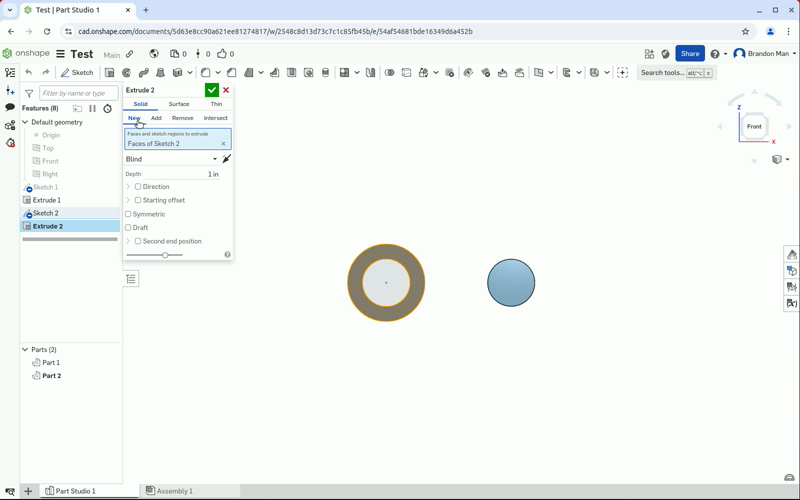
click(137, 120)
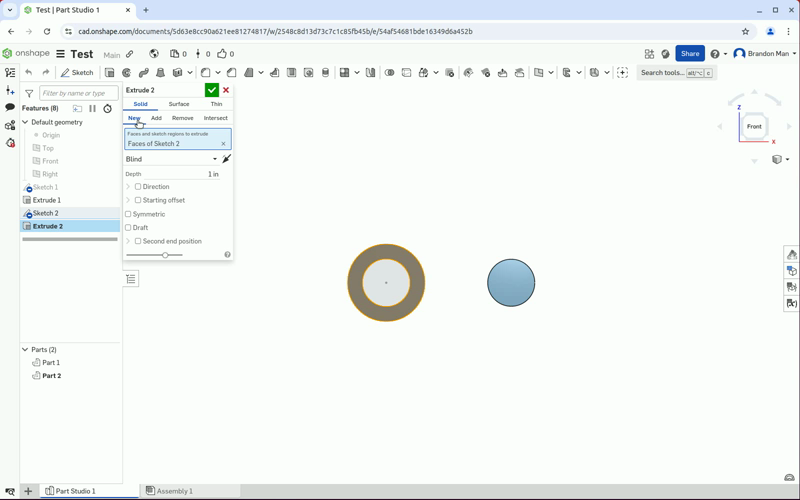
key(tab, 4)
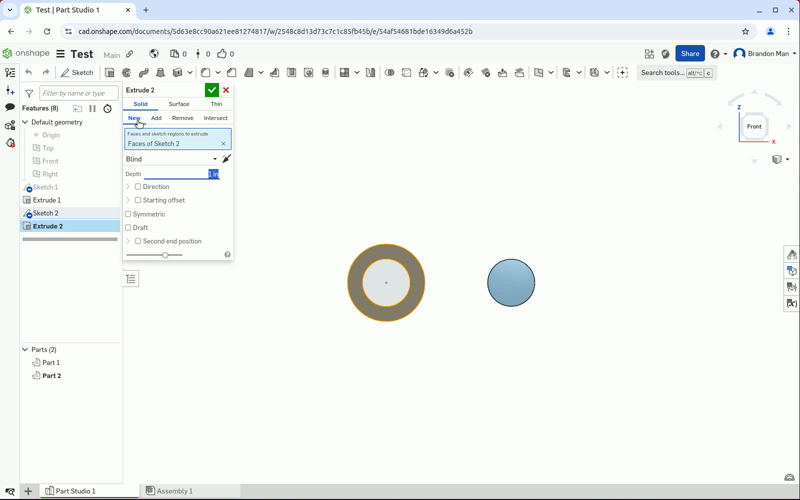
text(4.814)
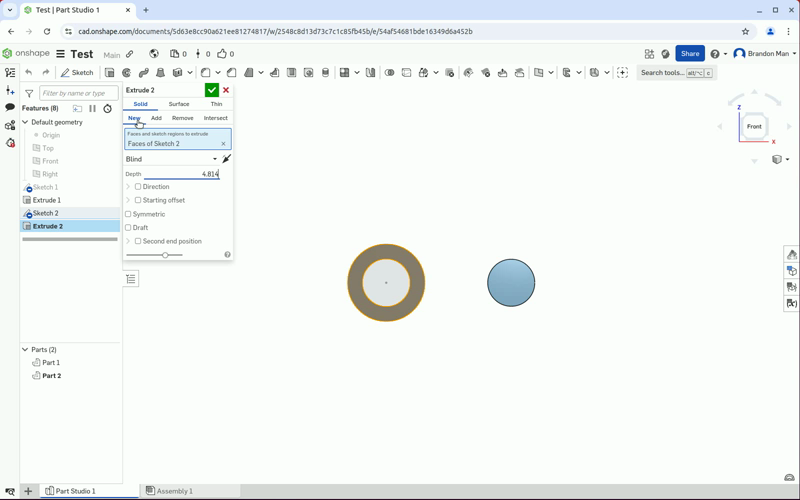
key(tab, 3)
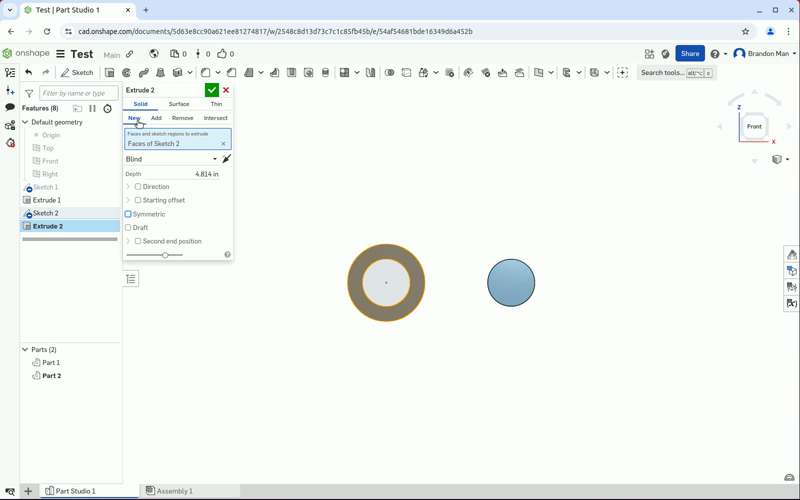
key(space)
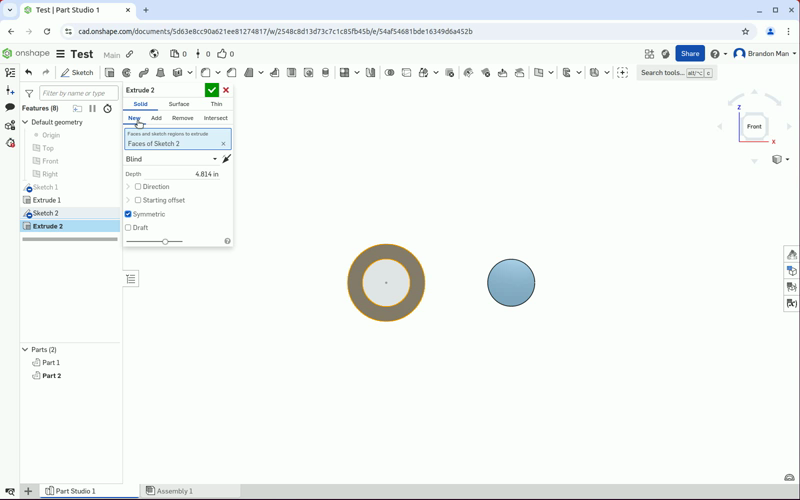
key(enter)
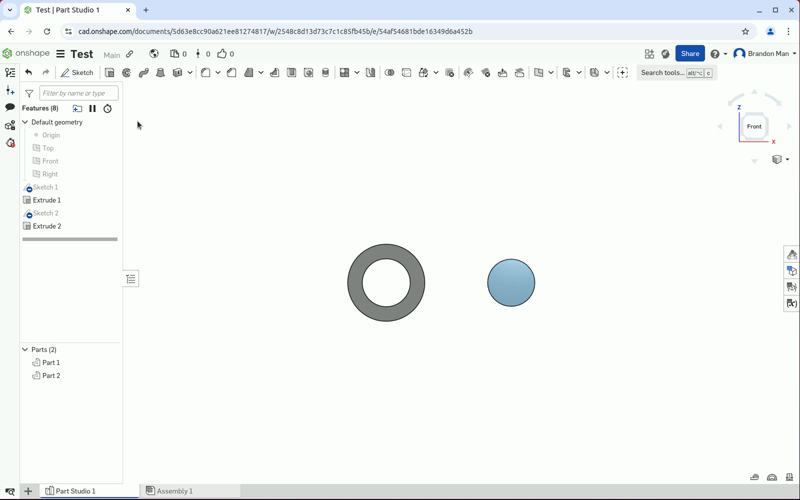
key(shift+h)
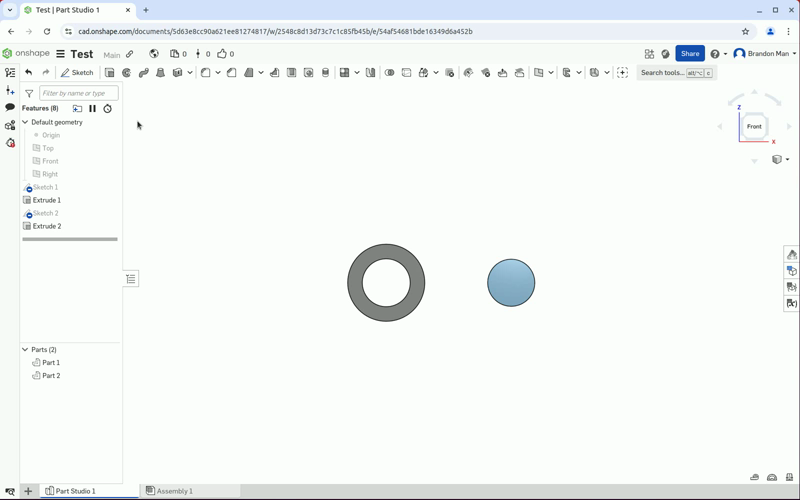
key(shift+h)
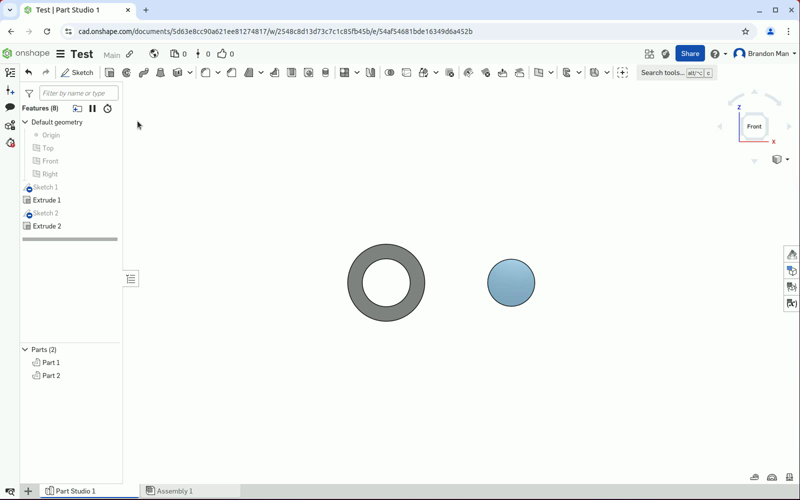
mouse_move(73, 189)
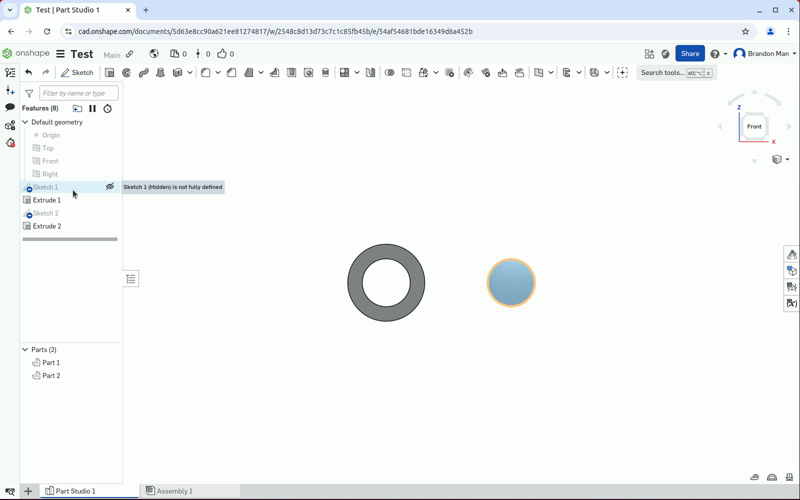
click(73, 189)
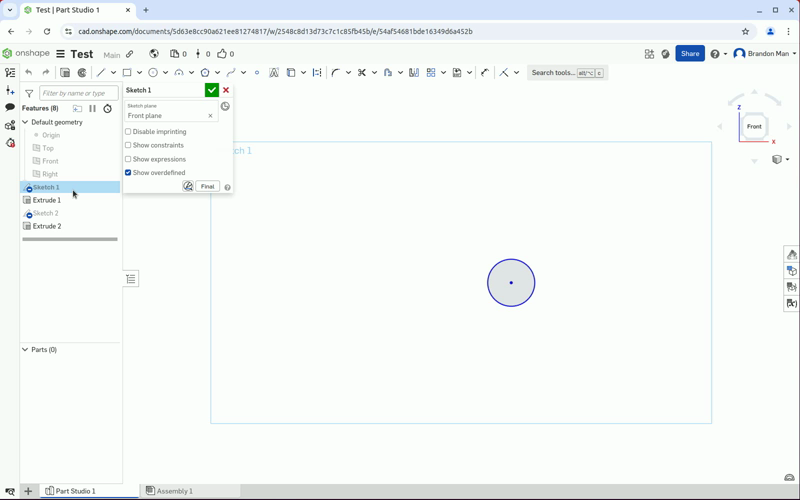
mouse_move(229, 92)
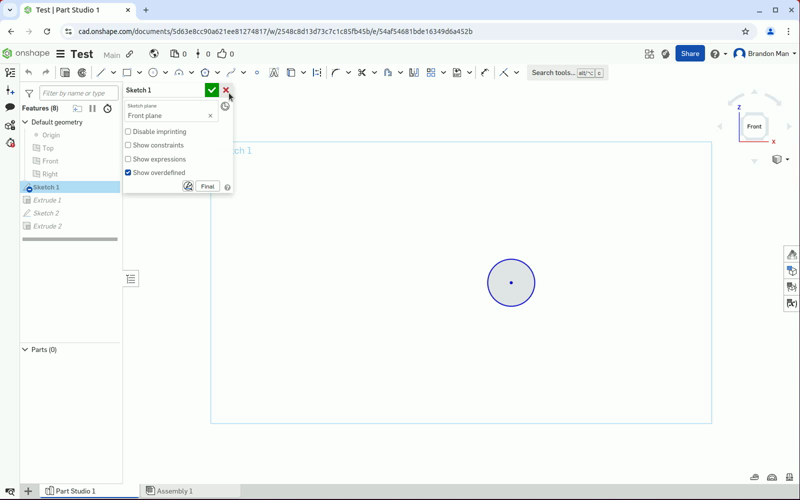
click(229, 92)
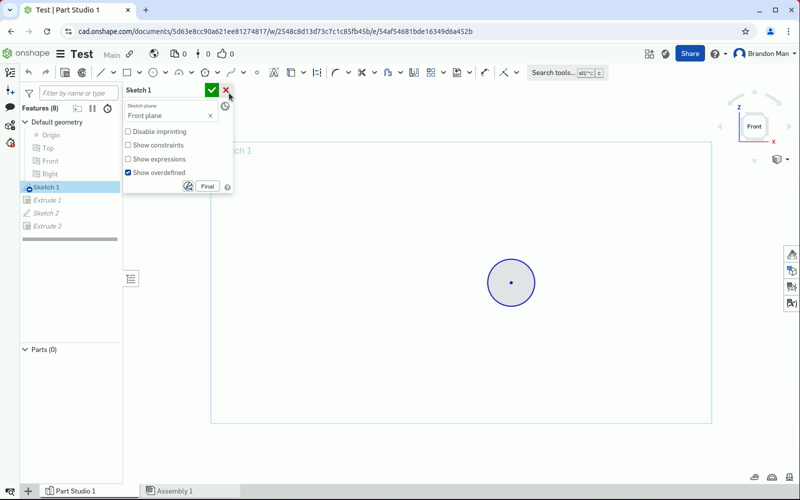
key(shift+s)
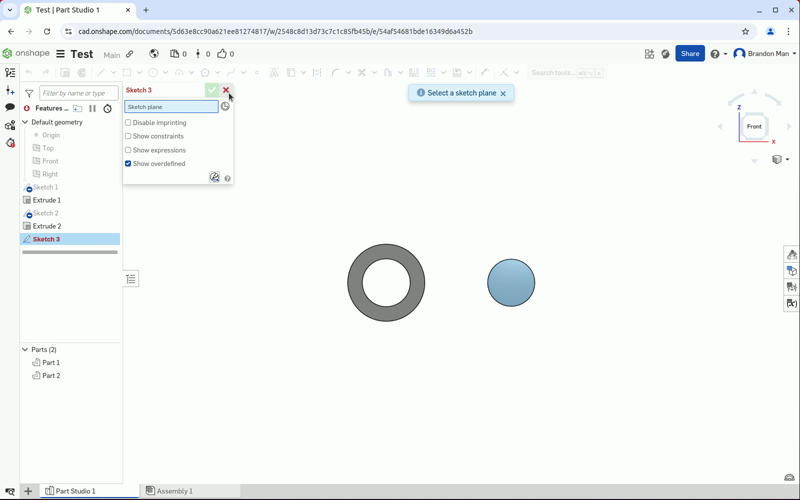
mouse_move(73, 163)
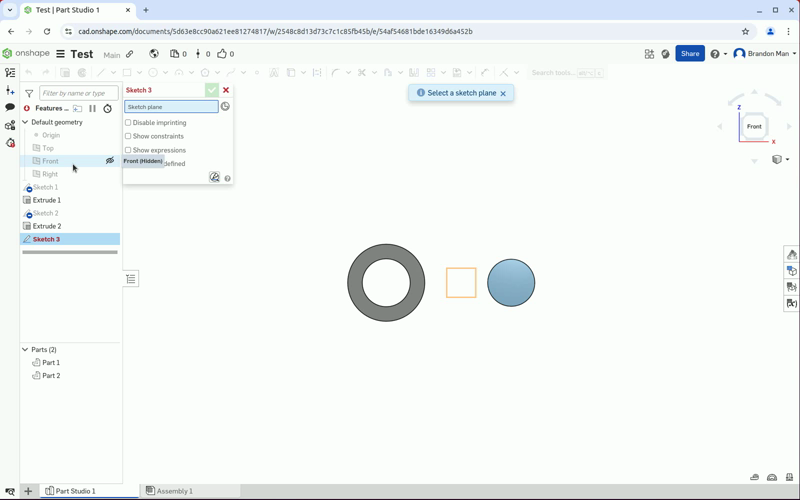
click(73, 163)
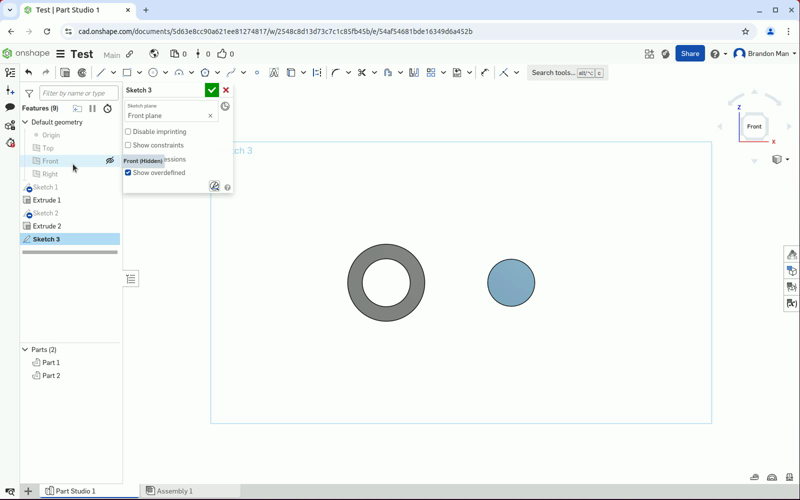
mouse_move(73, 352)
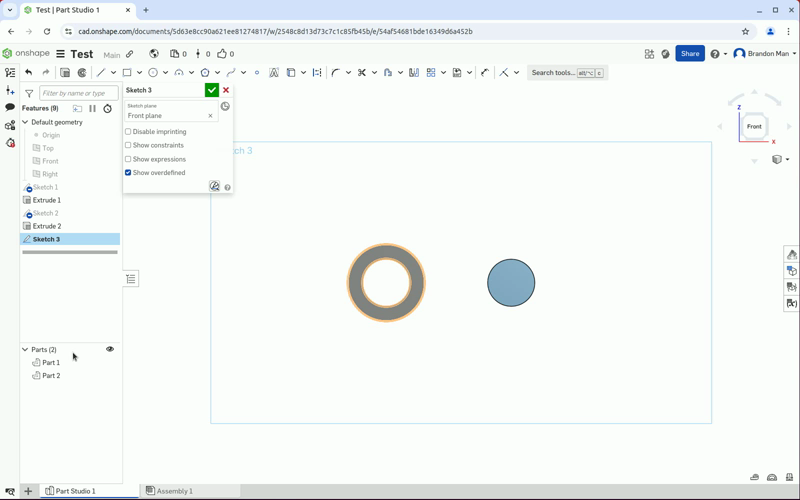
key(y)
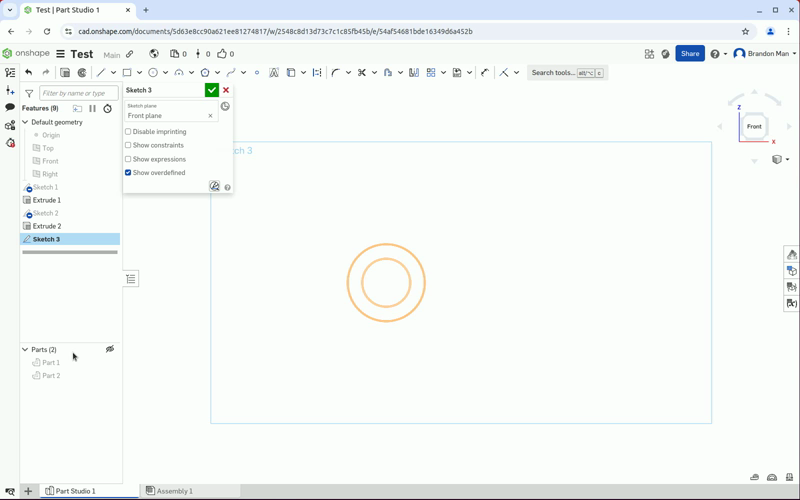
key(l)
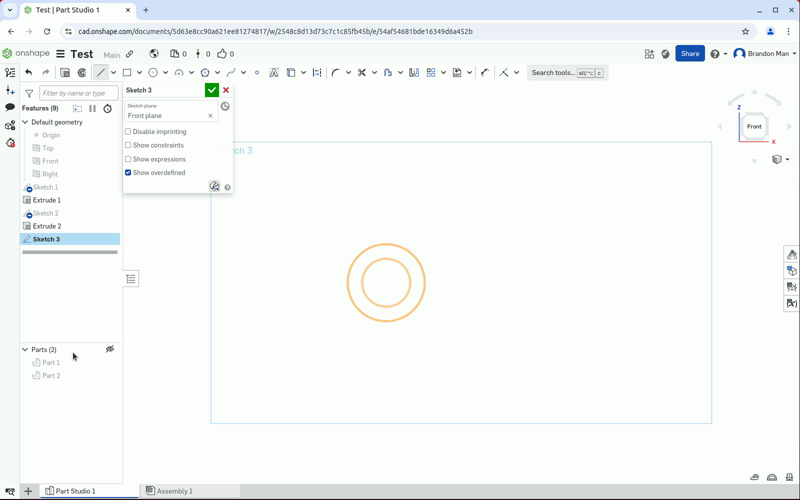
key_down(shift)
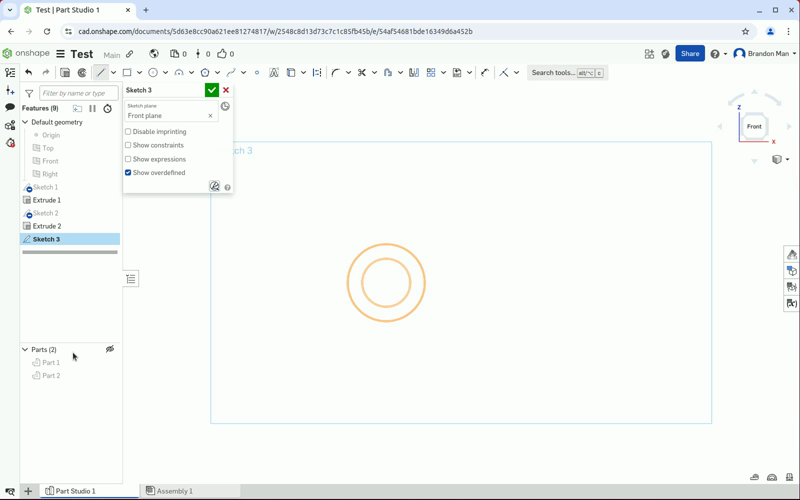
mouse_move(390, 320)
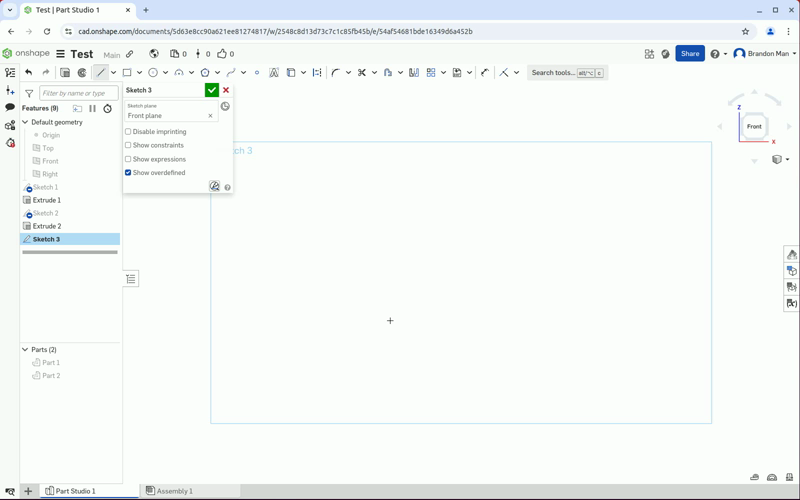
click(390, 320)
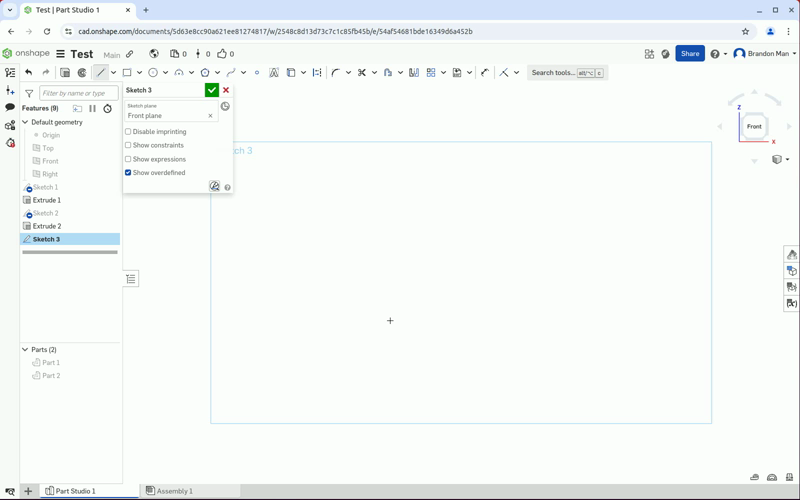
key_up(shift)
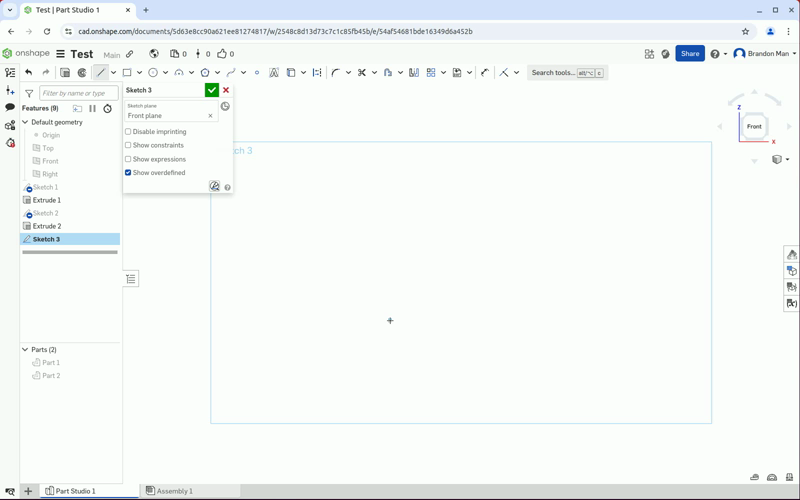
key_down(shift)
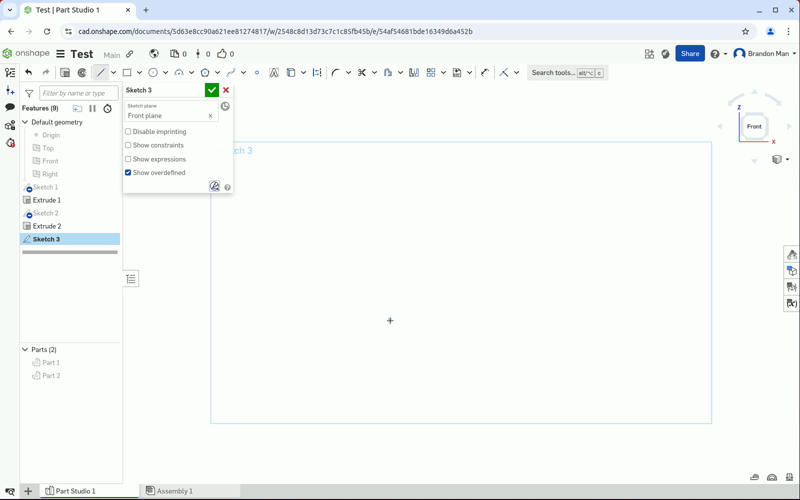
mouse_move(513, 306)
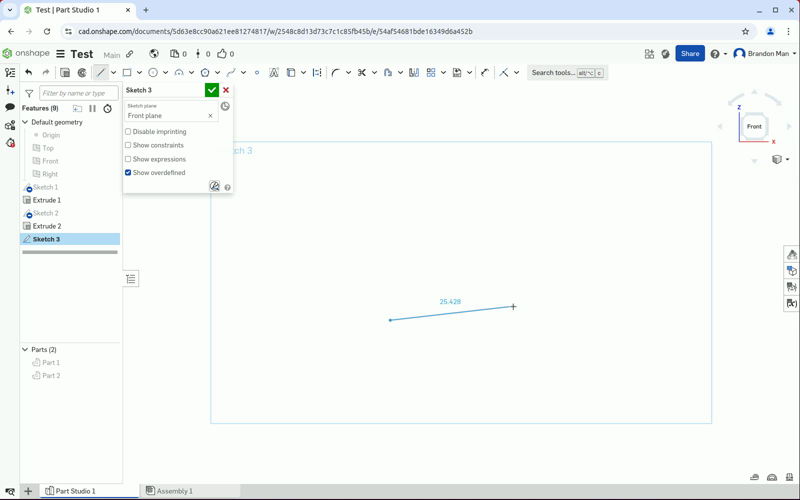
click(513, 306)
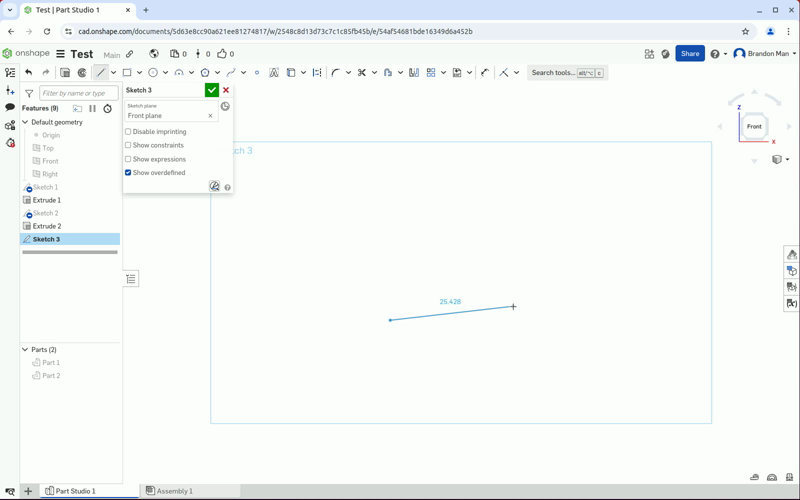
key_up(shift)
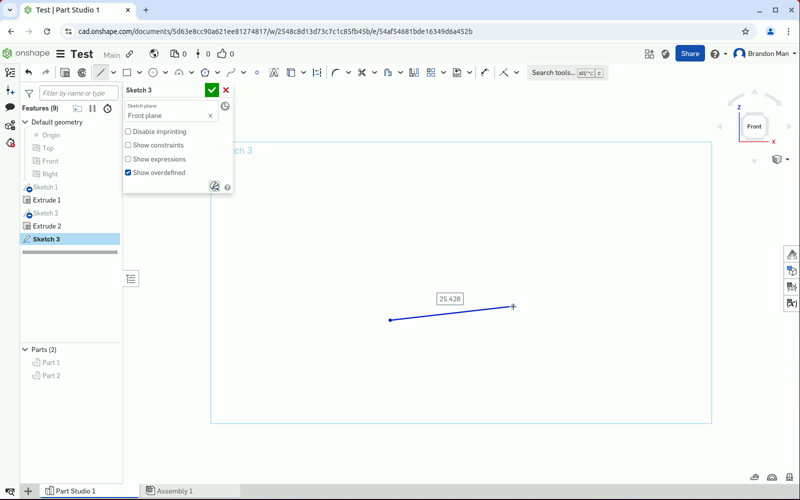
key(esc)
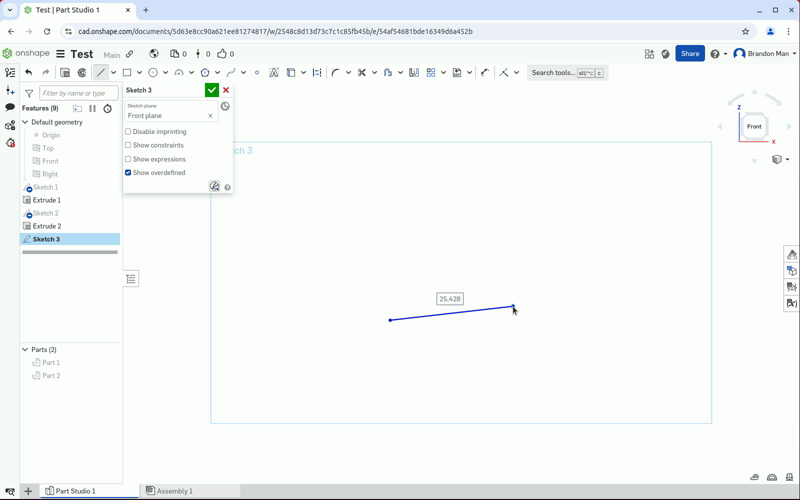
key(a)
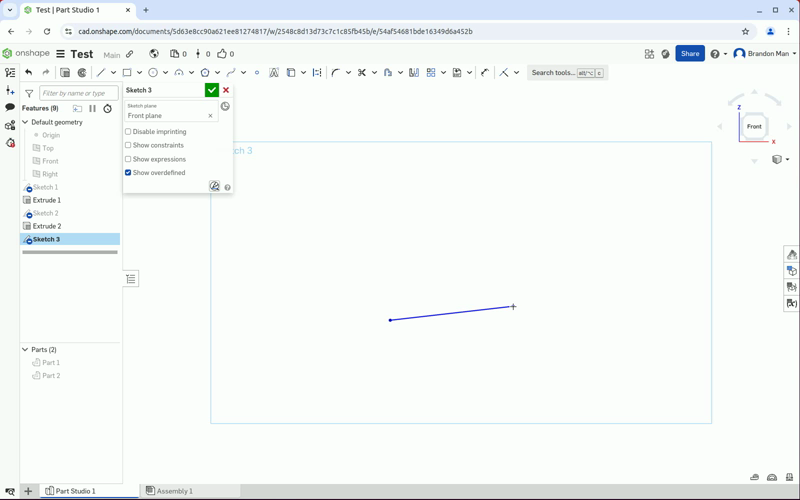
mouse_move(513, 306)
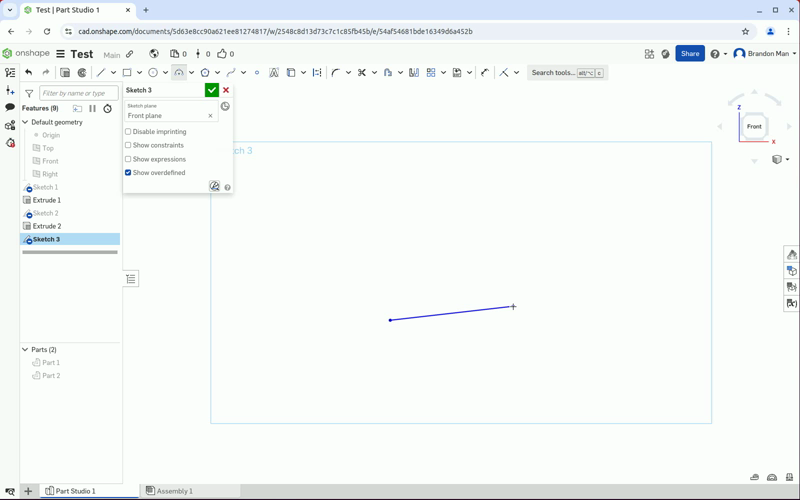
click(513, 306)
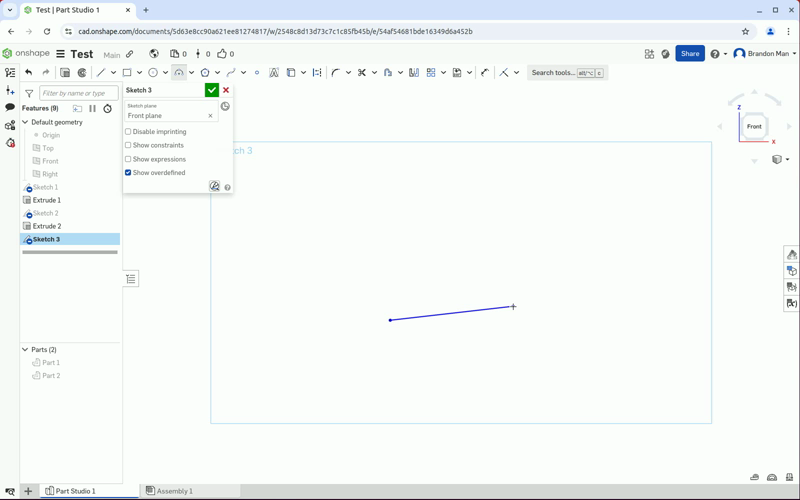
key_down(shift)
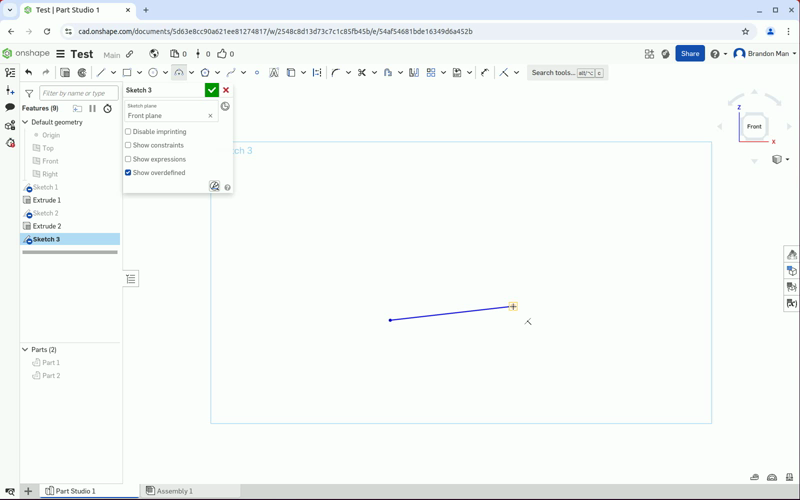
mouse_move(513, 261)
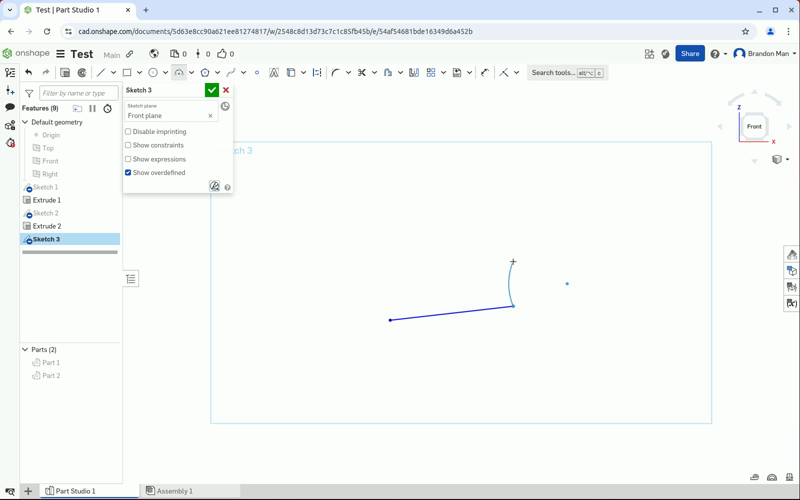
click(513, 261)
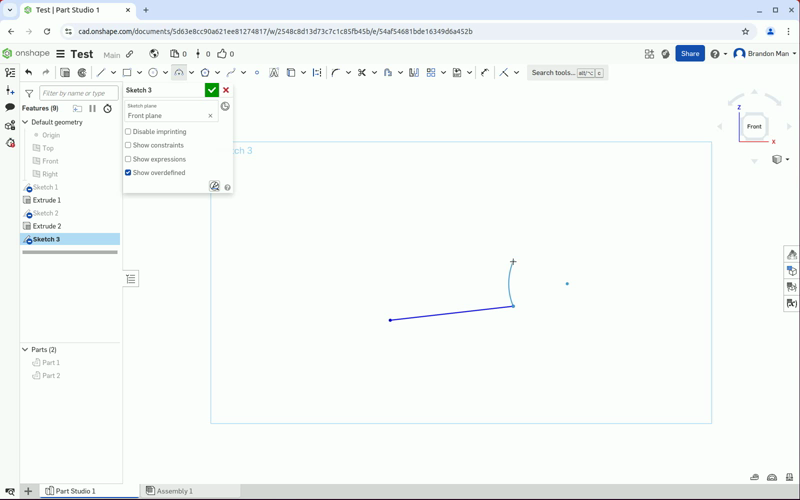
mouse_move(488, 283)
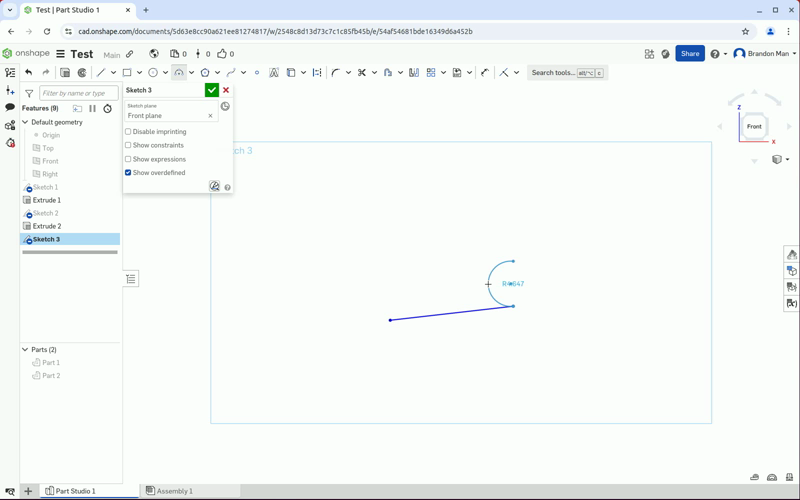
click(488, 283)
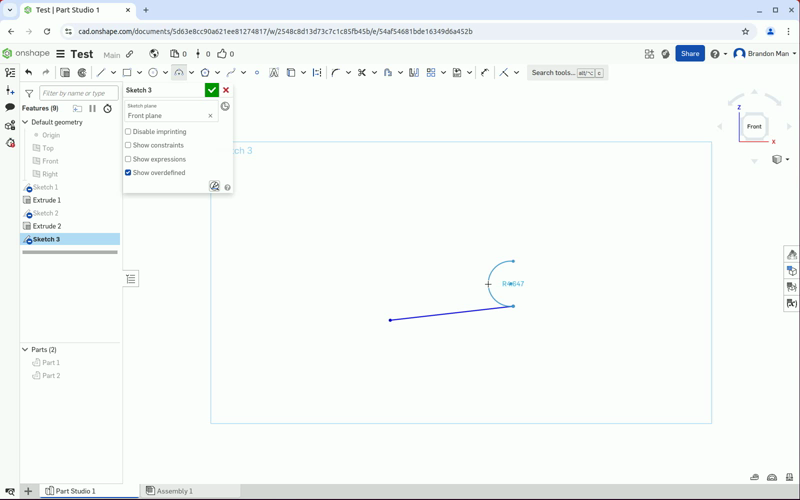
key_up(shift)
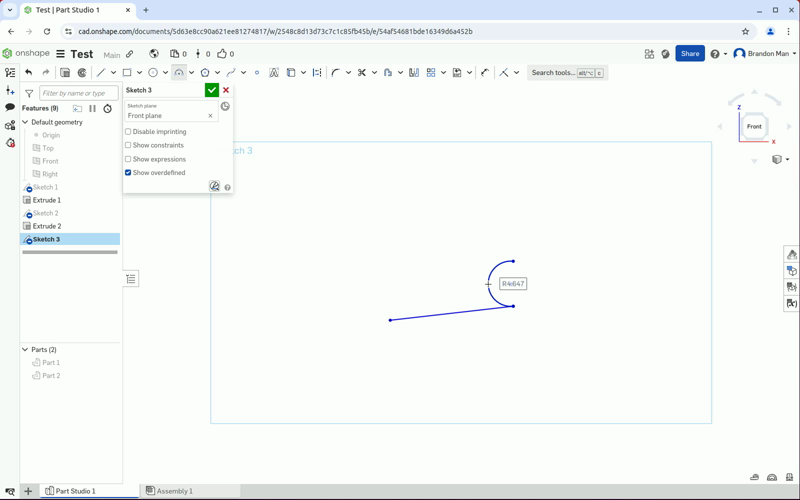
key(esc)
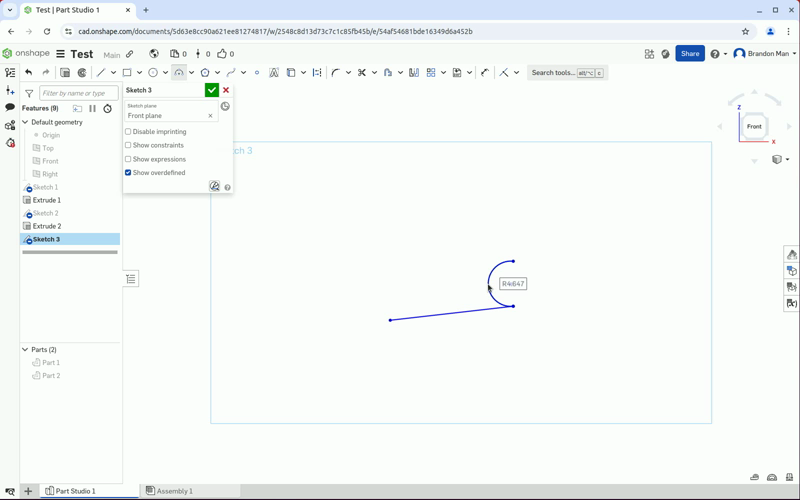
key(l)
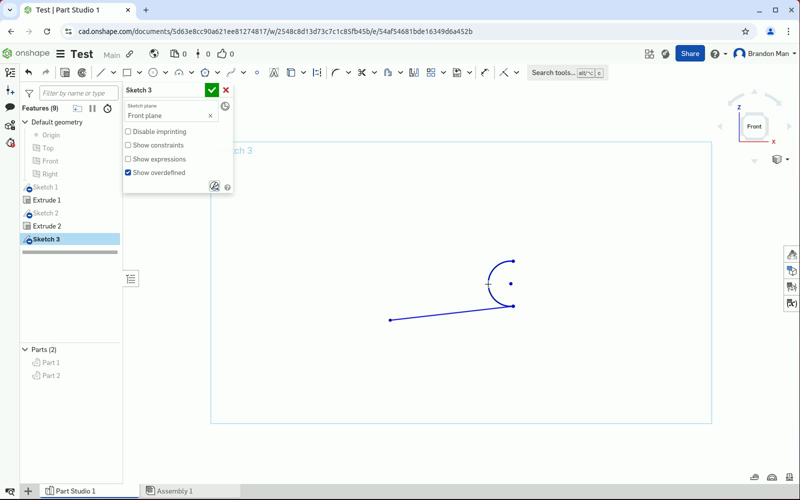
mouse_move(513, 261)
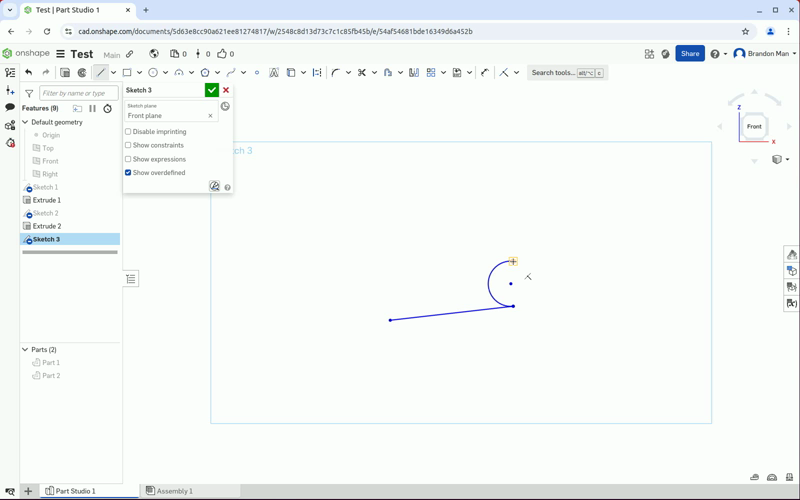
click(513, 261)
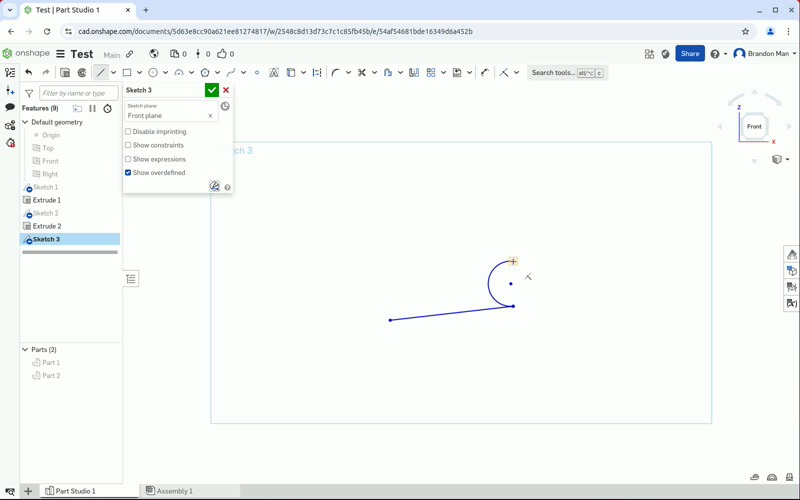
key_down(shift)
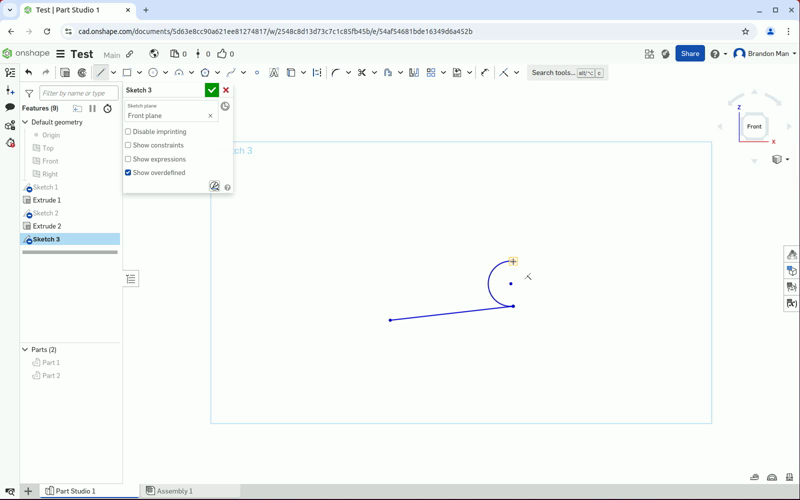
mouse_move(390, 246)
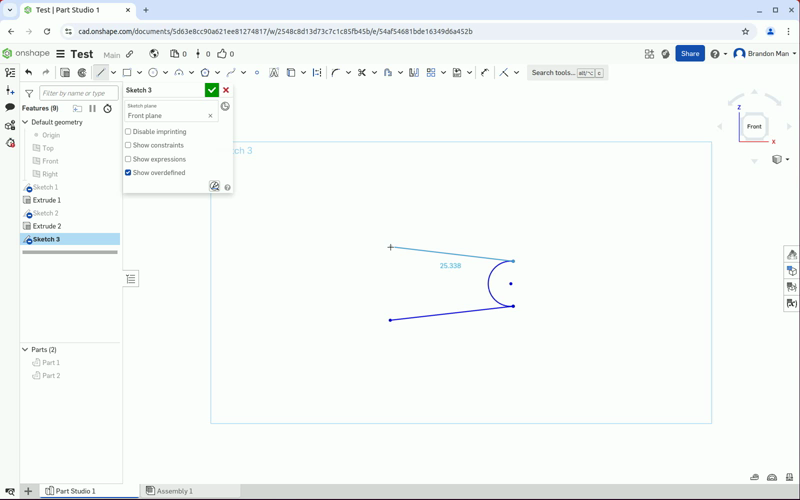
click(390, 246)
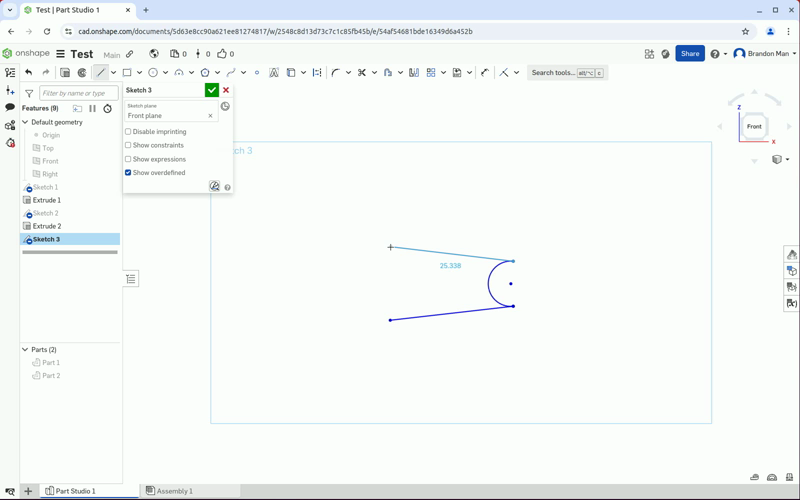
key_up(shift)
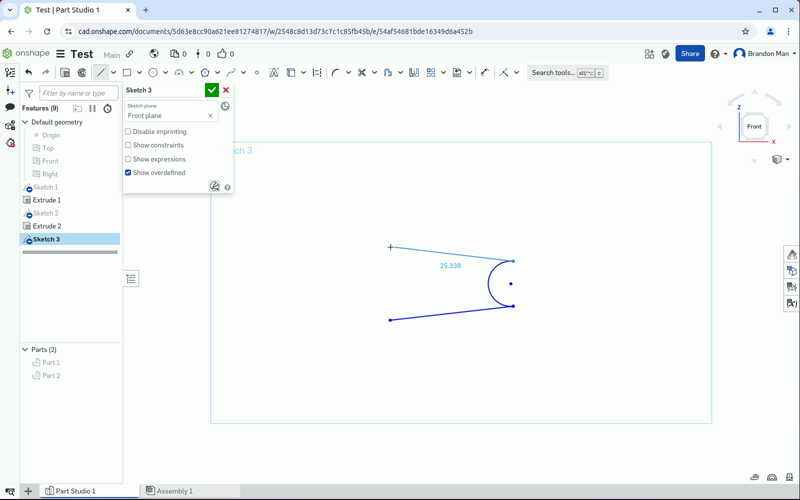
key(esc)
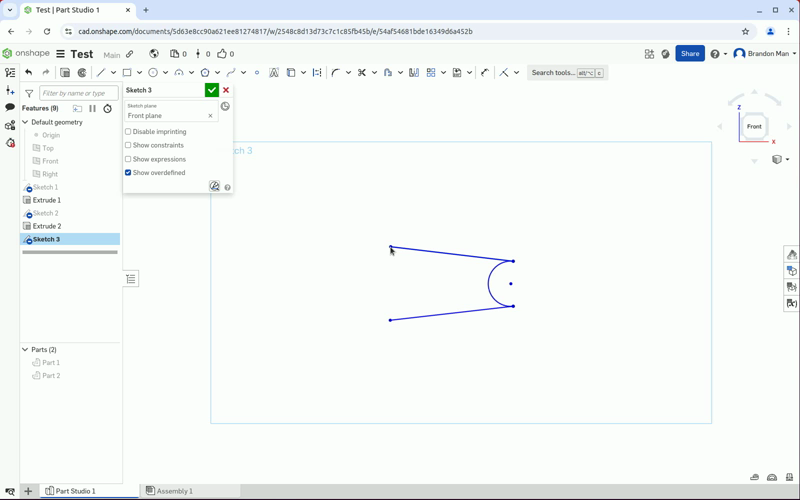
key(a)
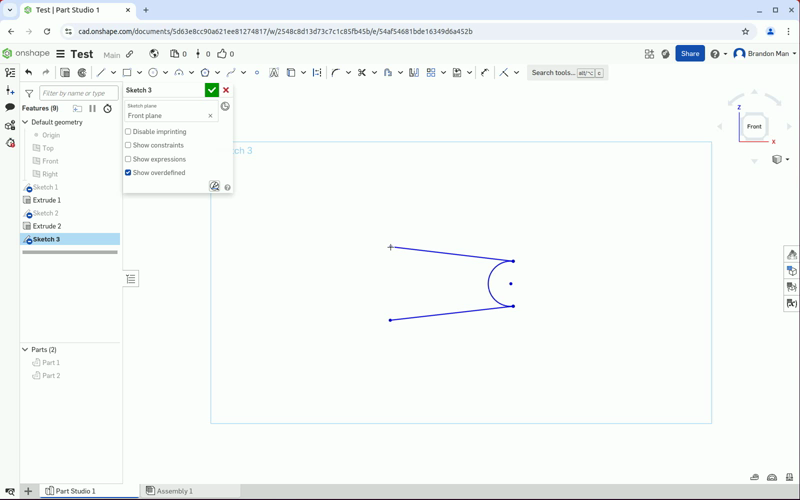
mouse_move(390, 246)
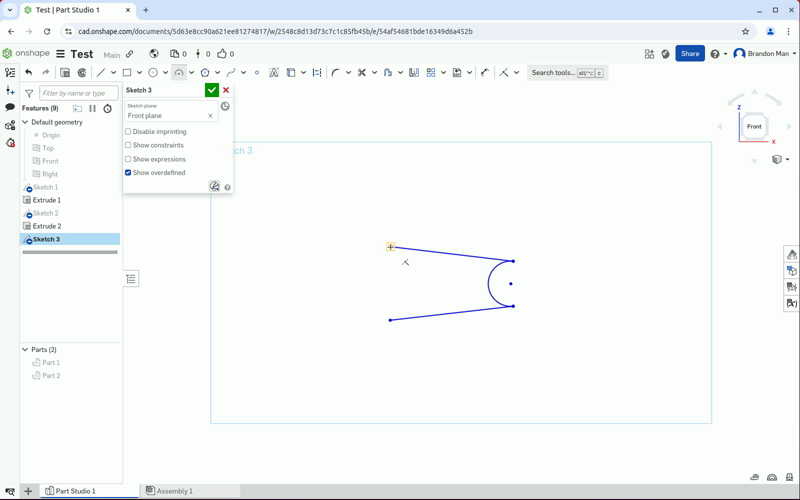
click(390, 246)
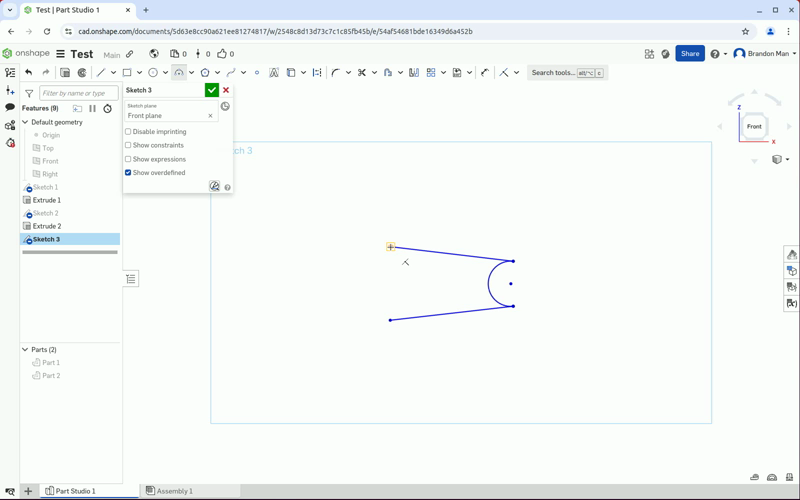
mouse_move(390, 320)
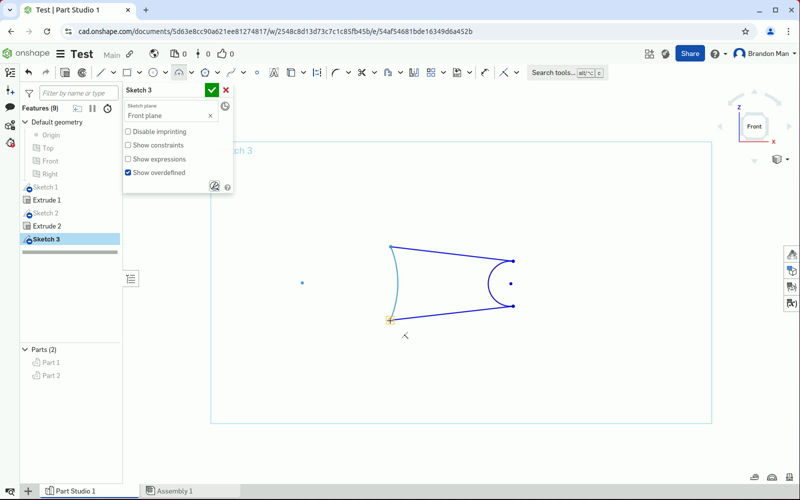
click(390, 320)
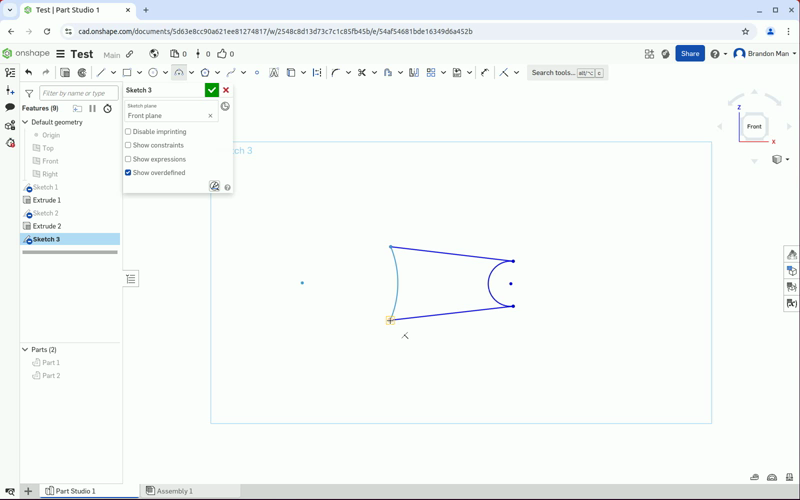
key_down(shift)
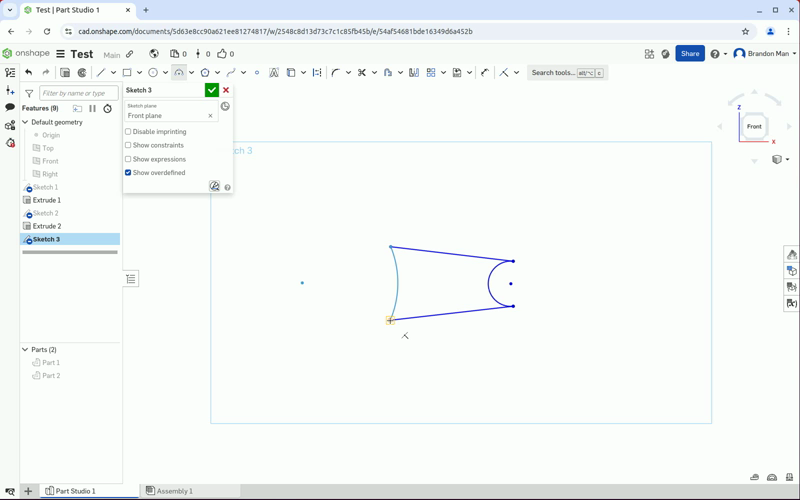
mouse_move(423, 283)
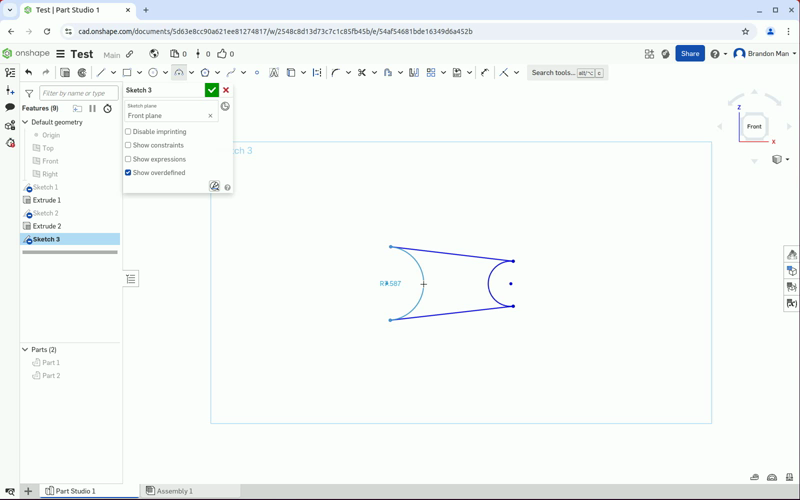
click(423, 283)
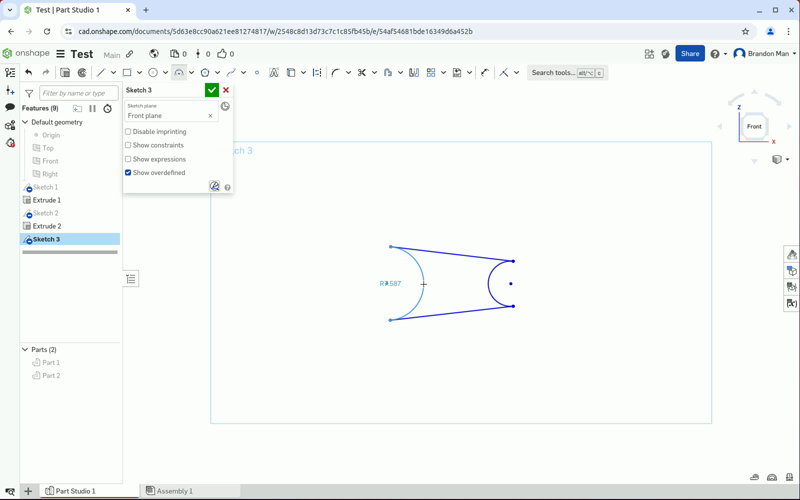
key_up(shift)
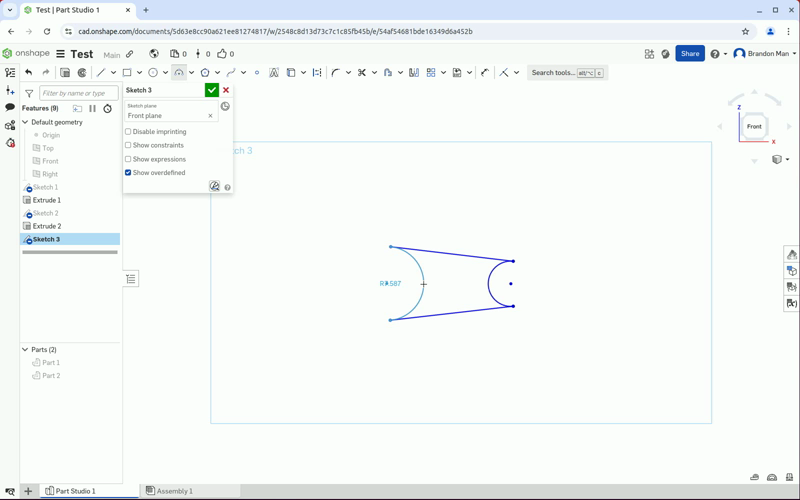
key(esc)
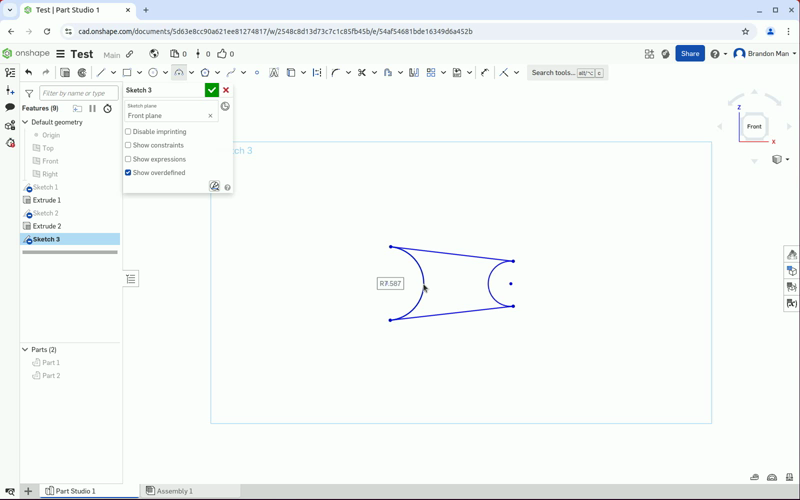
mouse_move(445, 266)
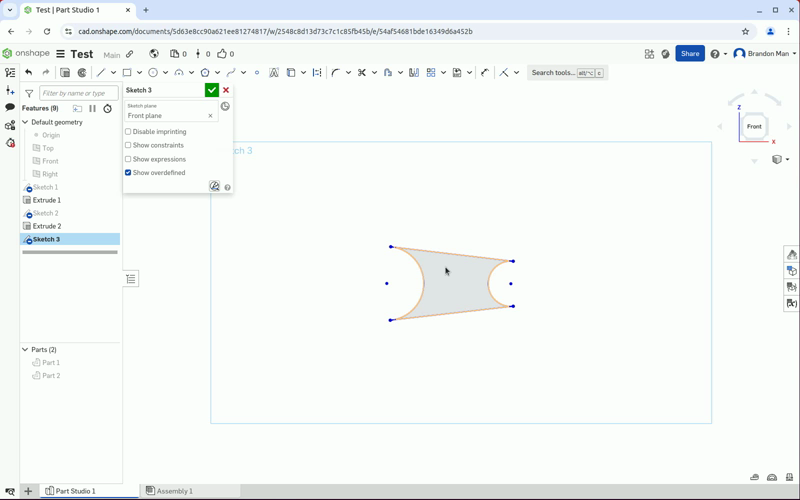
click(445, 266)
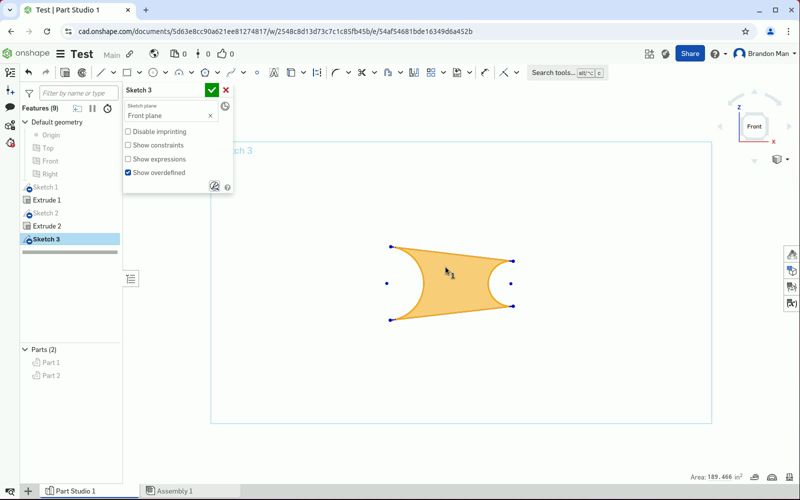
mouse_move(73, 352)
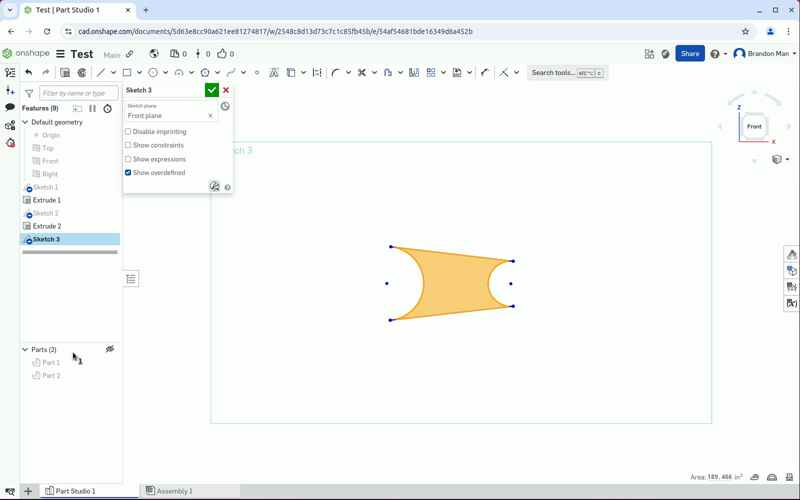
key(shift+y)
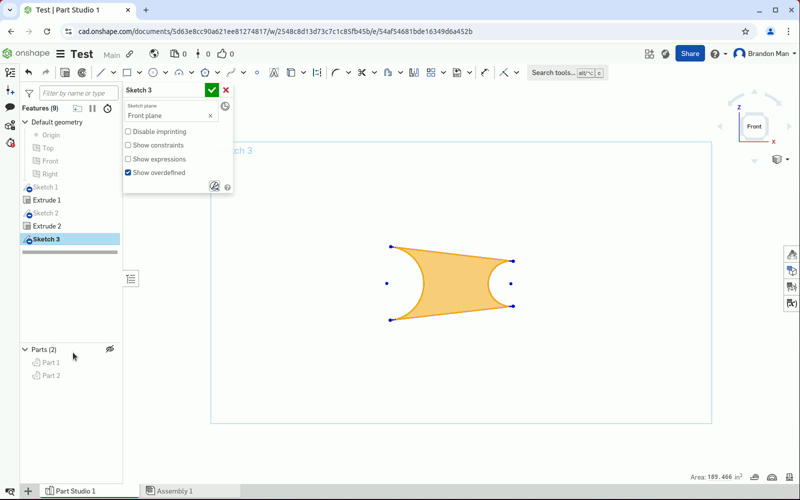
key(shift+e)
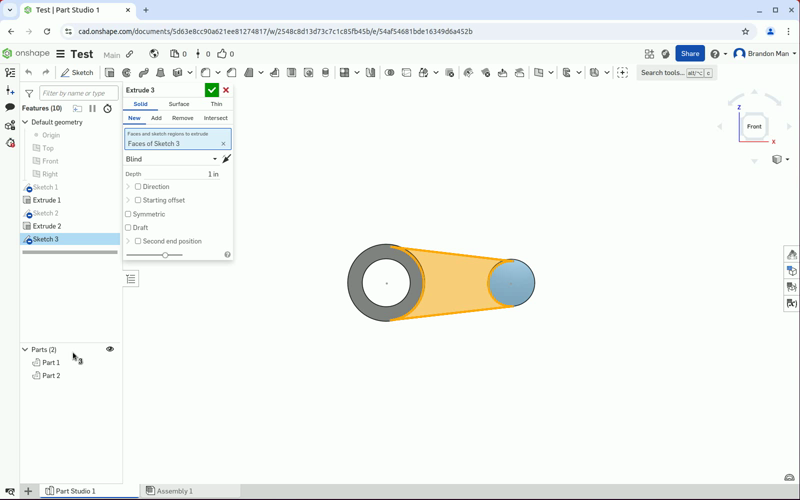
mouse_move(143, 106)
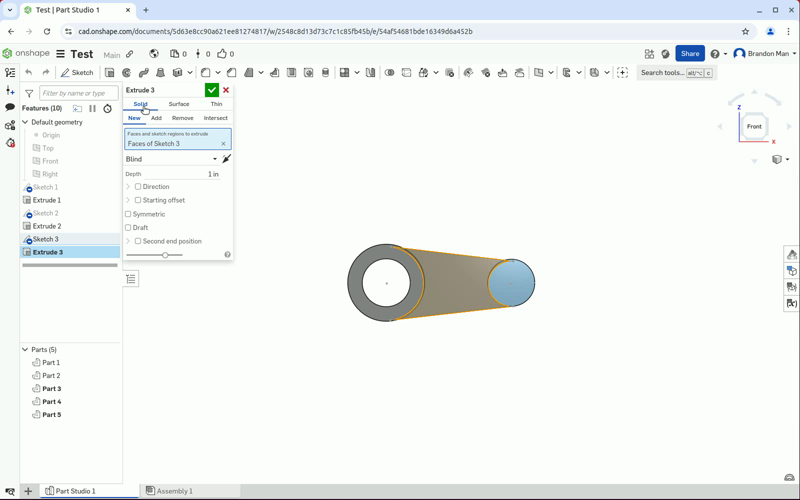
click(143, 106)
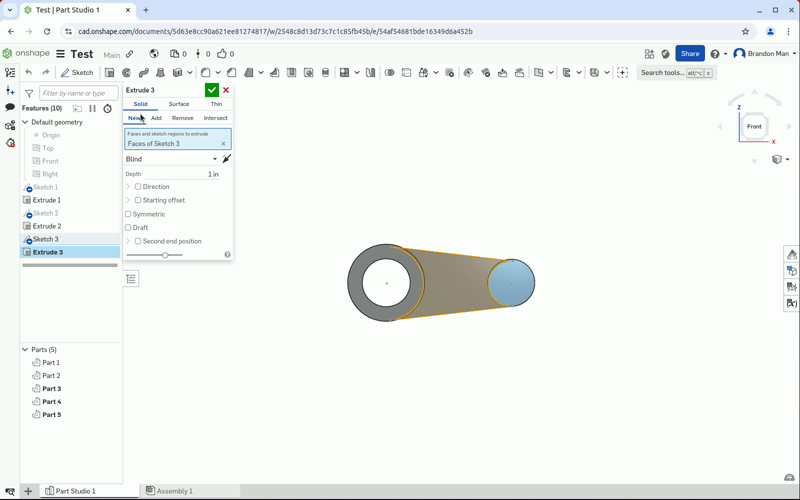
mouse_move(137, 120)
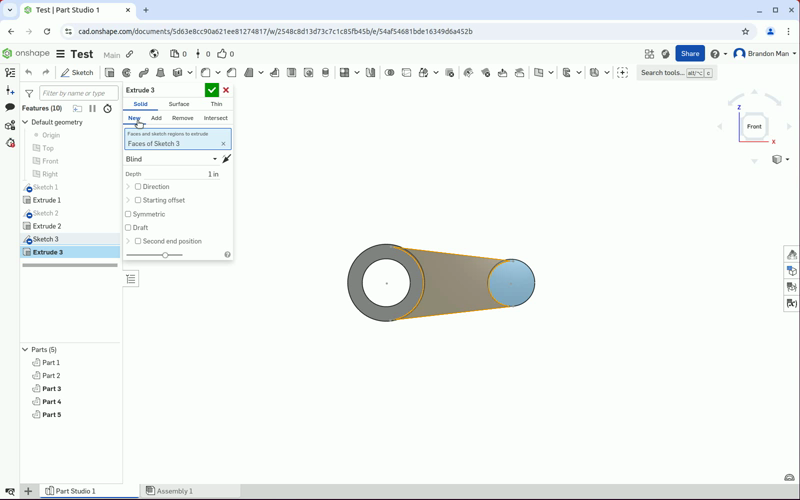
click(137, 120)
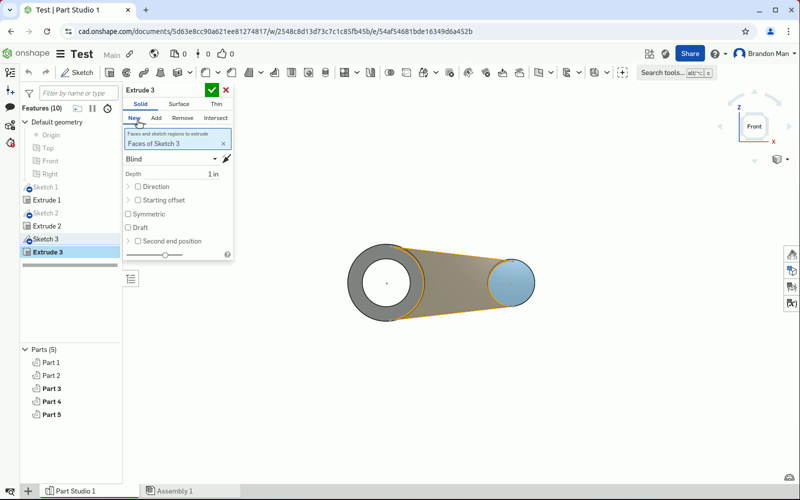
key(tab, 4)
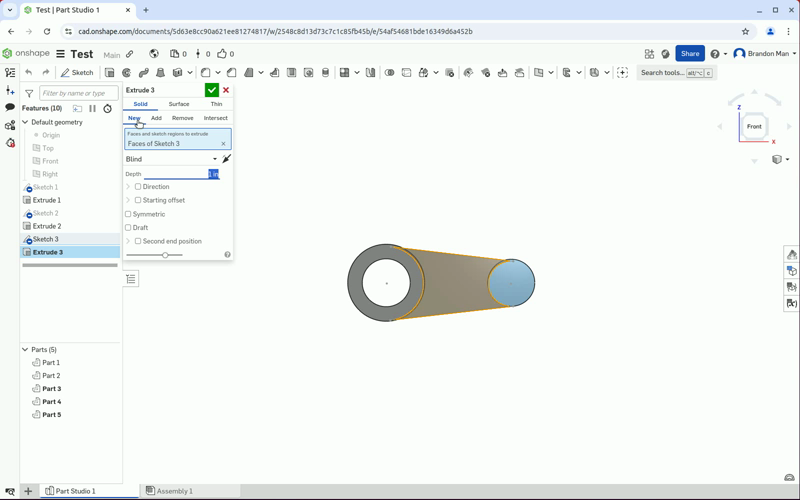
text(4.814)
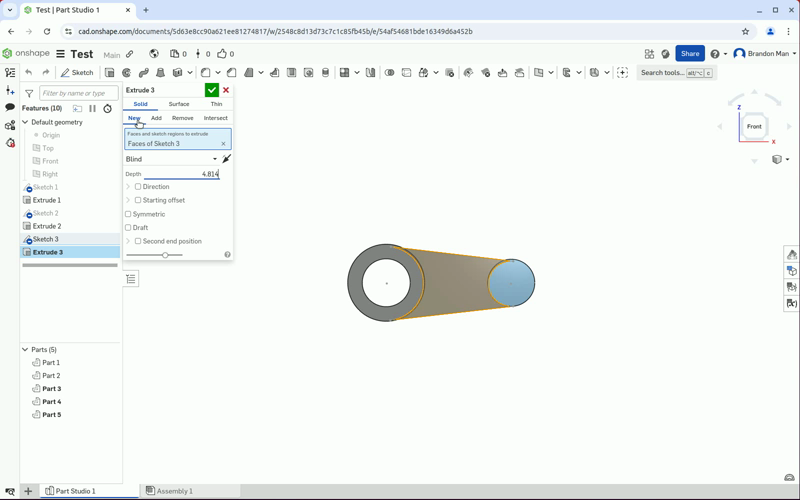
key(tab, 3)
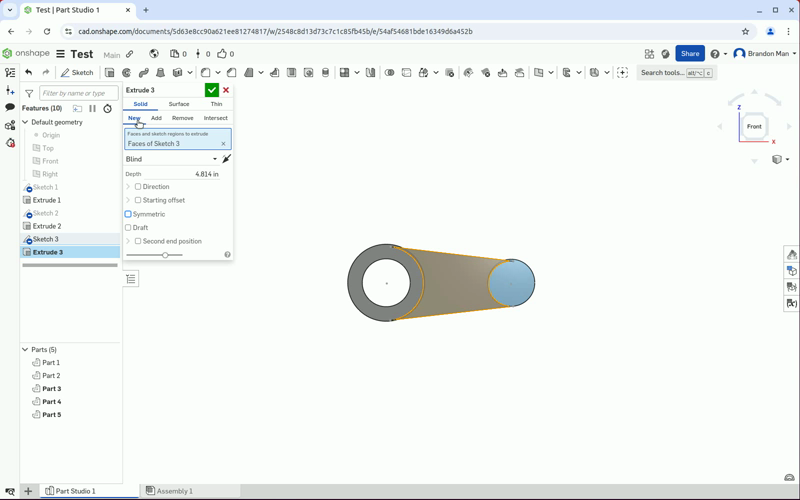
key(space)
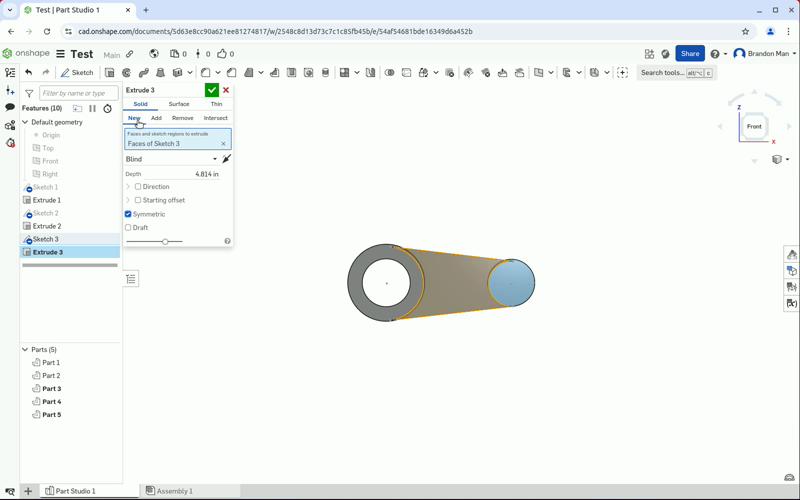
key(enter)
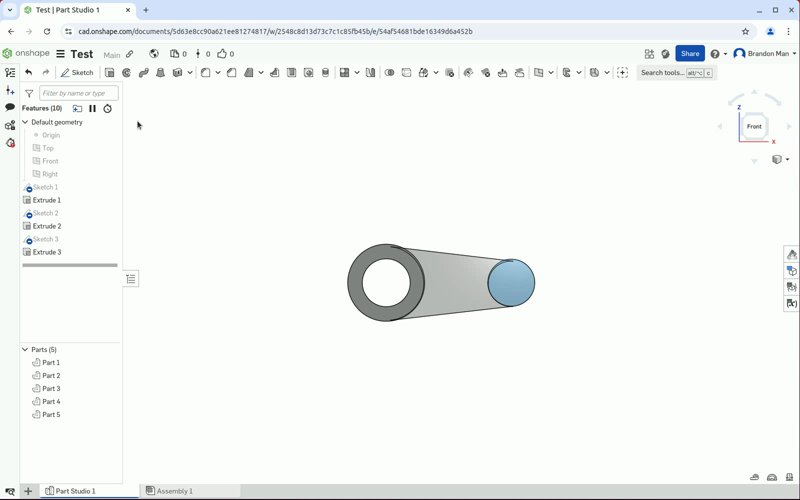
key(shift+h)
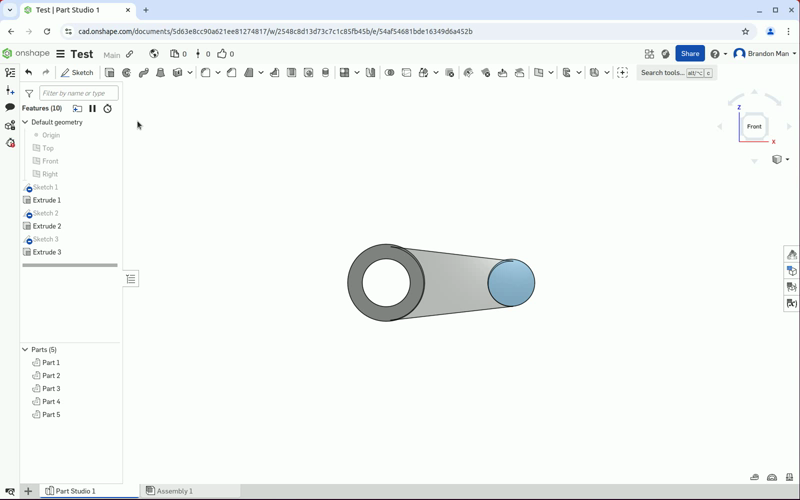
key(shift+h)
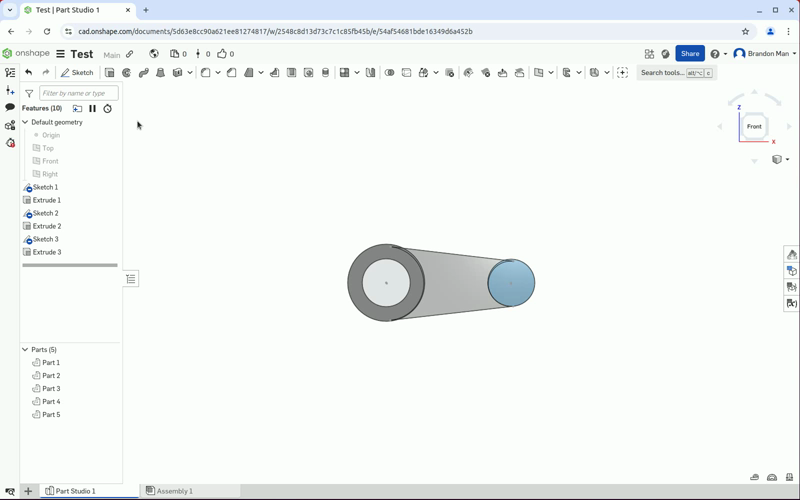
key(shift+7)
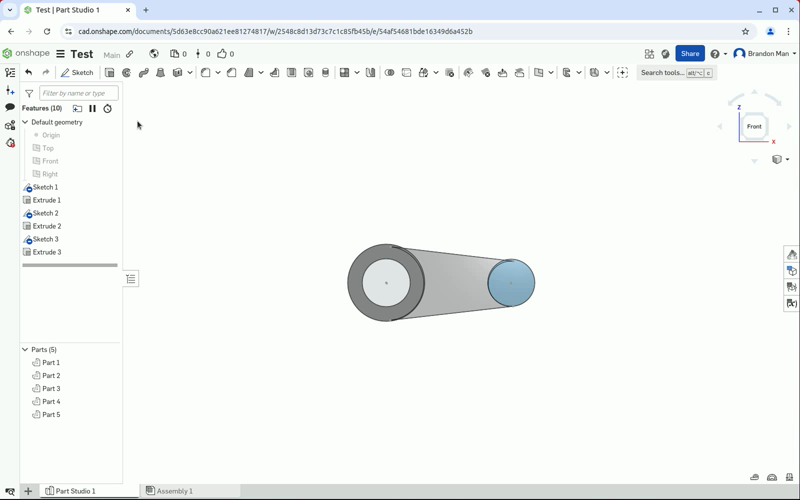
key(left, 2)
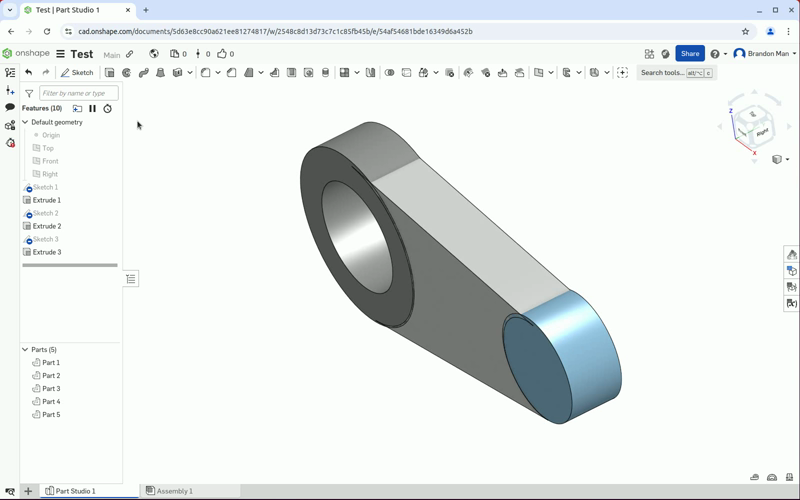
key(down, 2)
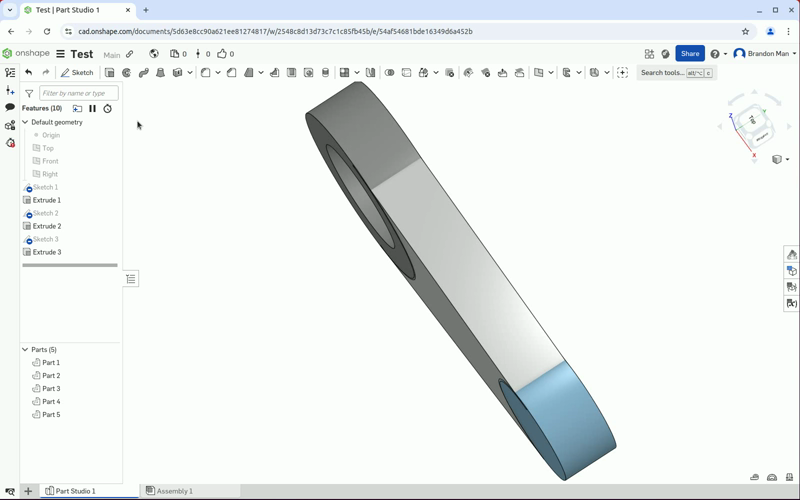
key(up, 2)
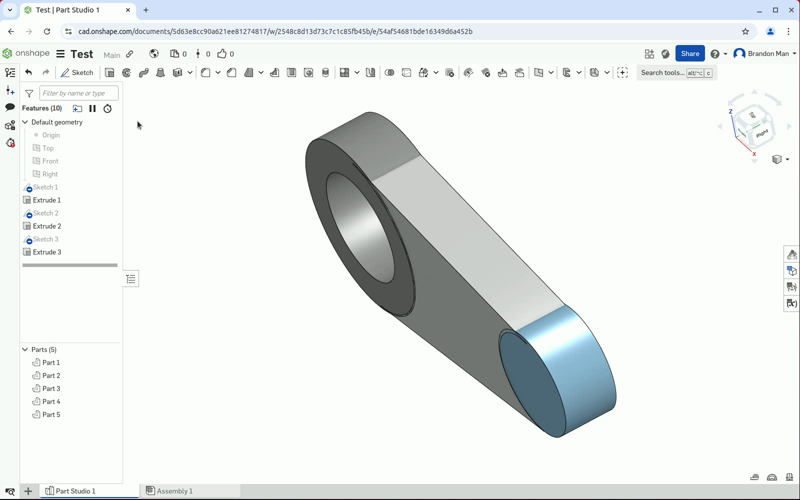
key(right, 2)
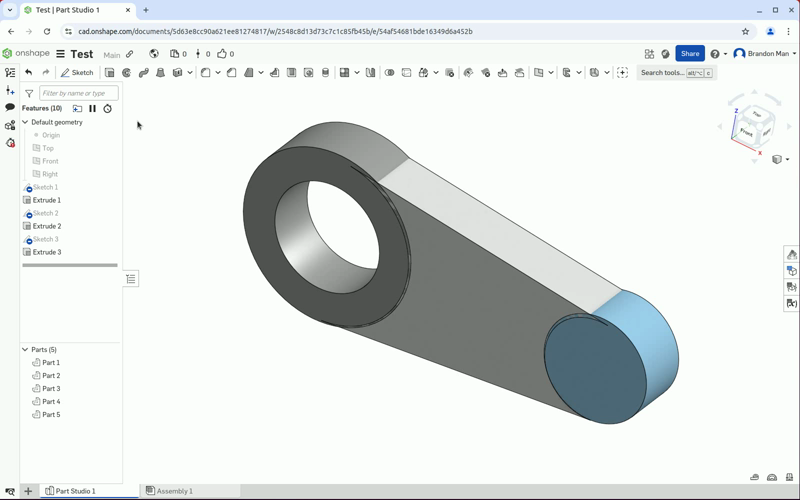
mouse_move(73, 189)
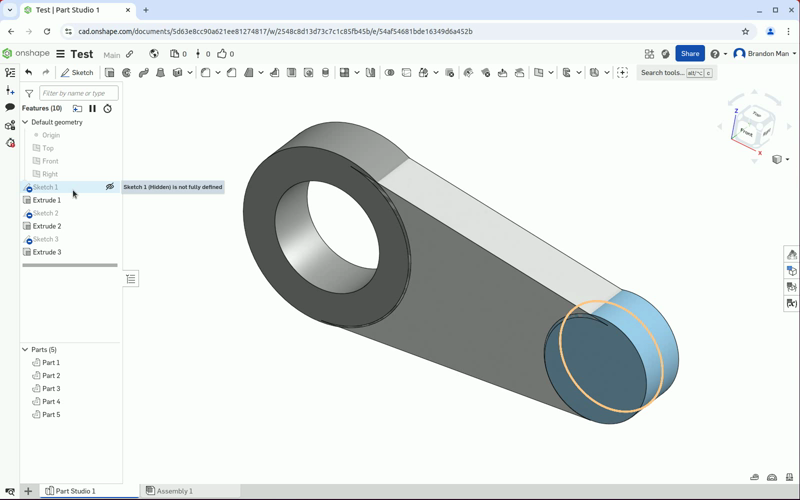
click(73, 189)